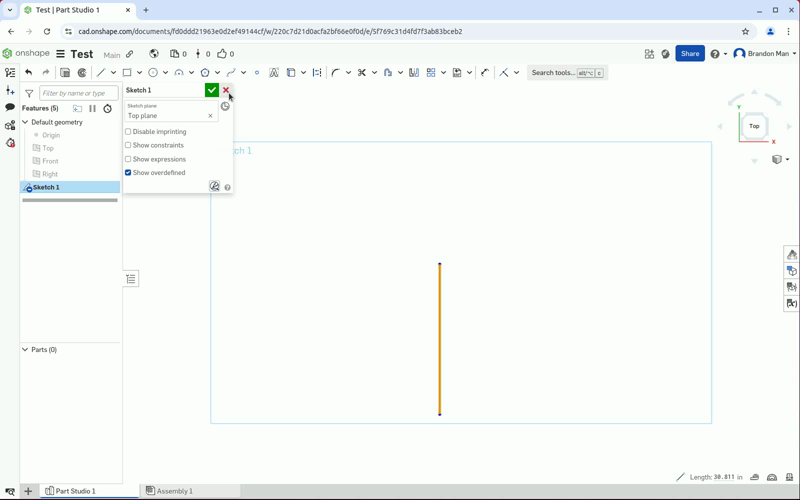
key(shift+h)
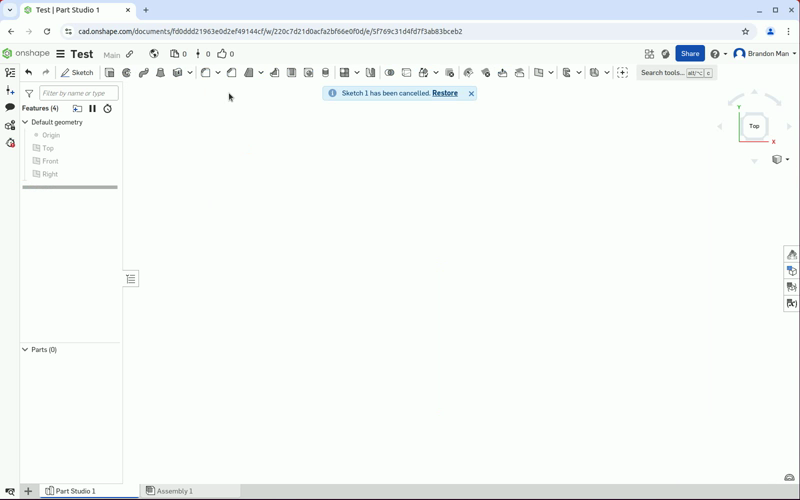
mouse_move(73, 352)
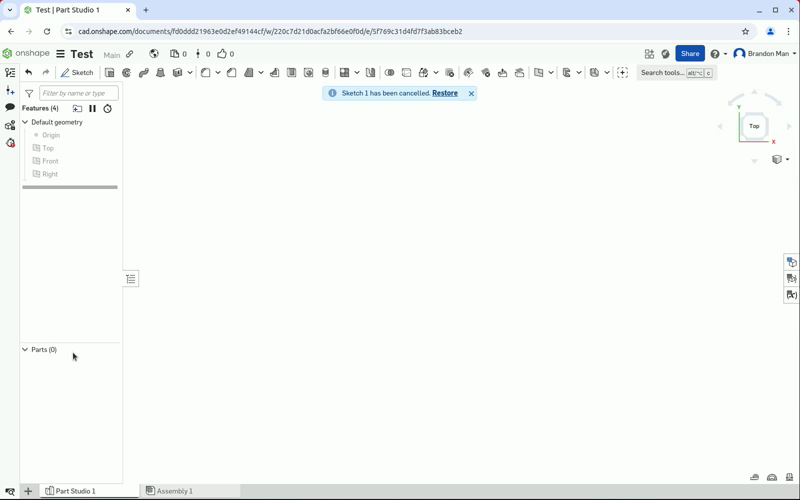
key(y)
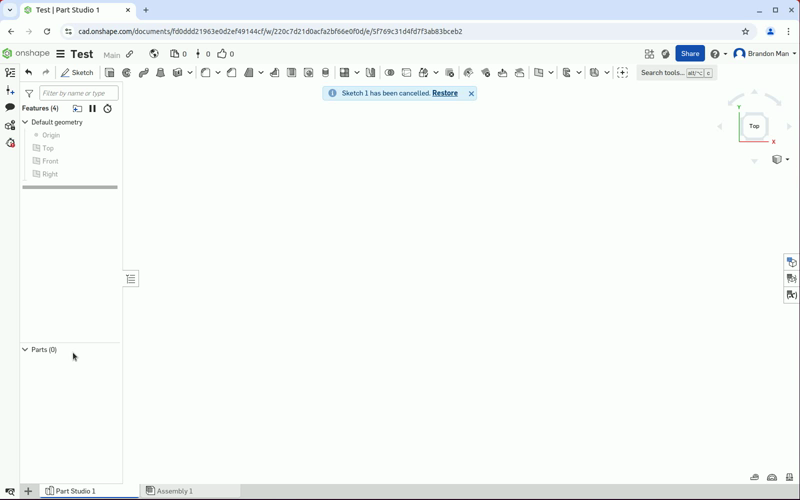
key(shift+p)
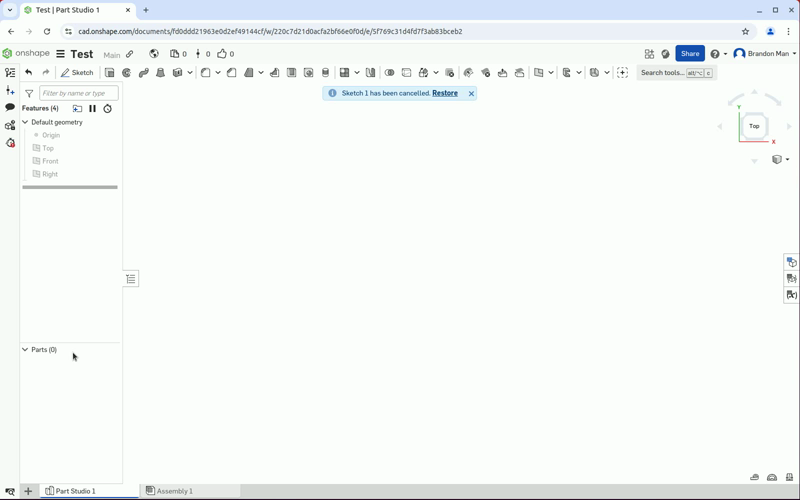
key(space)
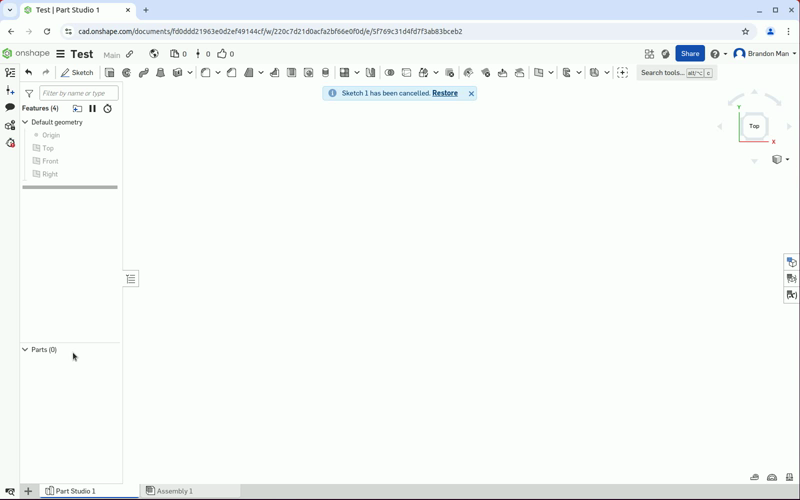
key_down(shift)
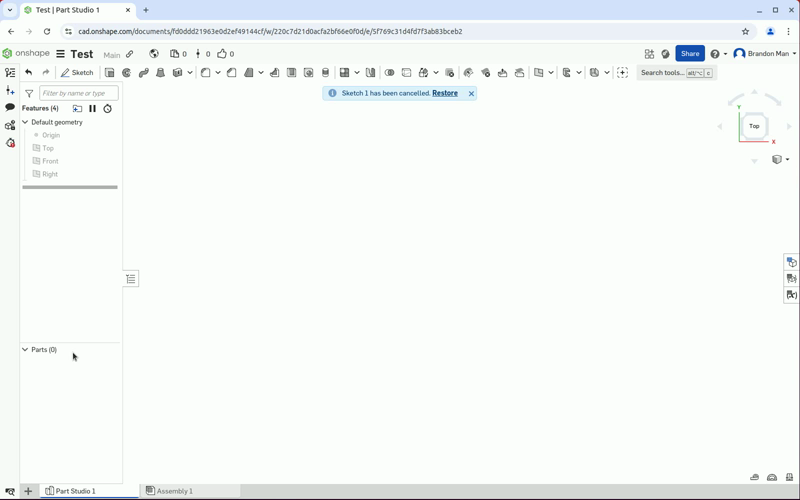
key(up)
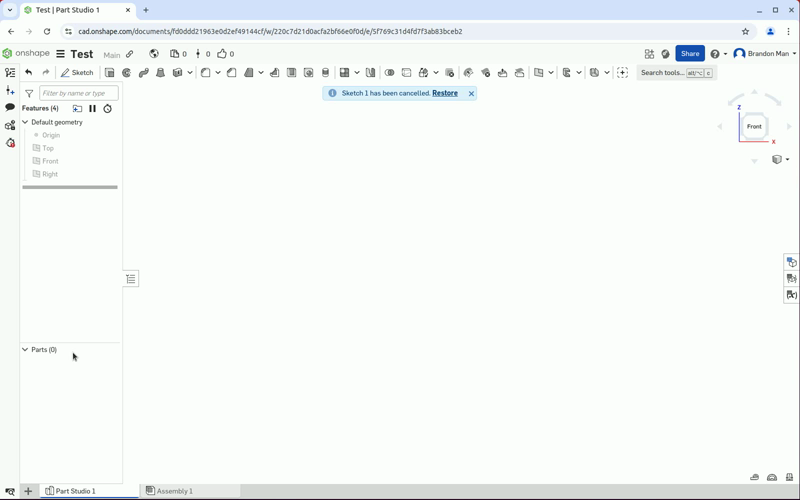
key_up(shift)
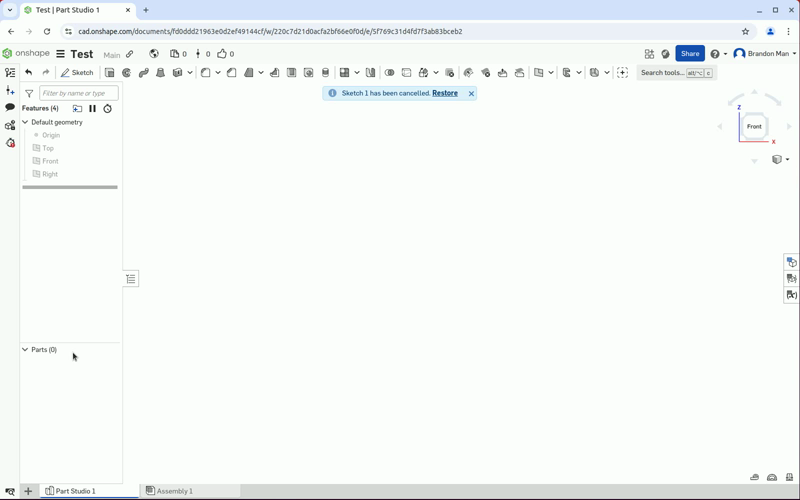
mouse_move(73, 352)
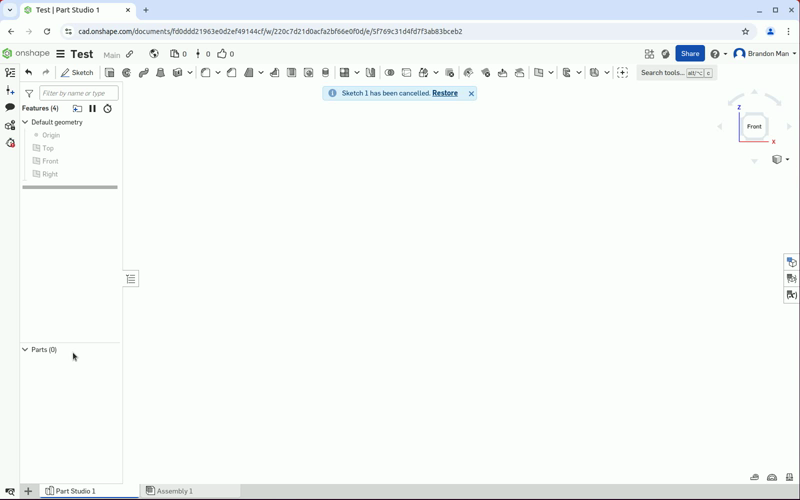
key(shift+y)
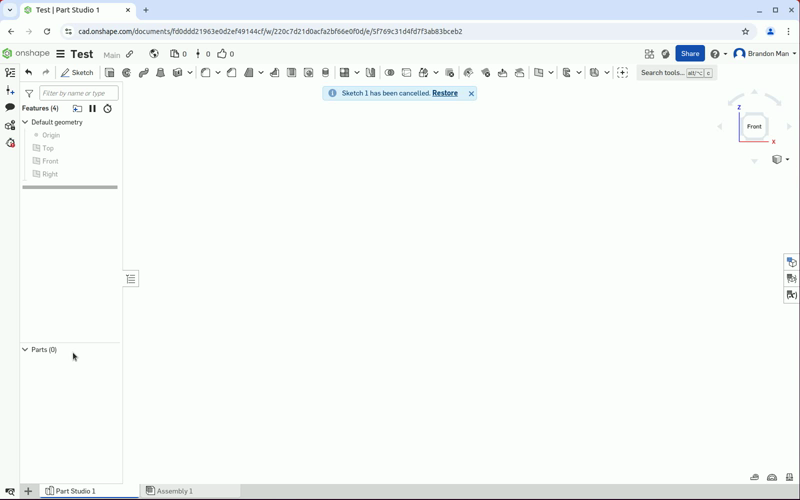
key(shift+s)
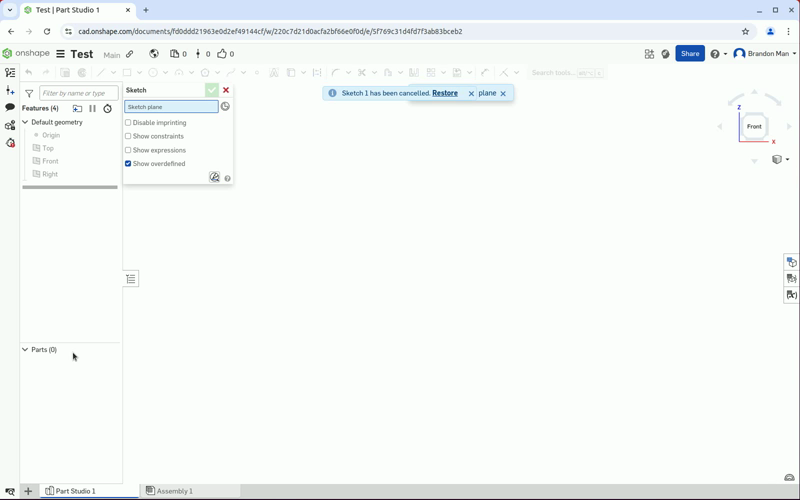
mouse_move(73, 163)
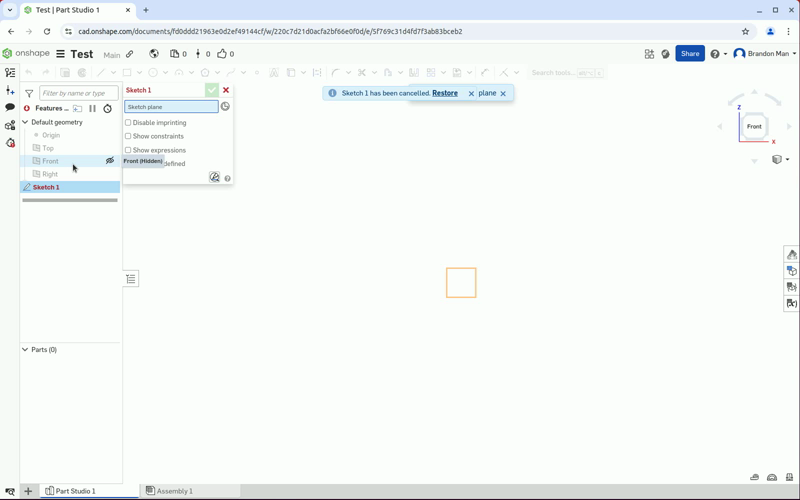
click(73, 163)
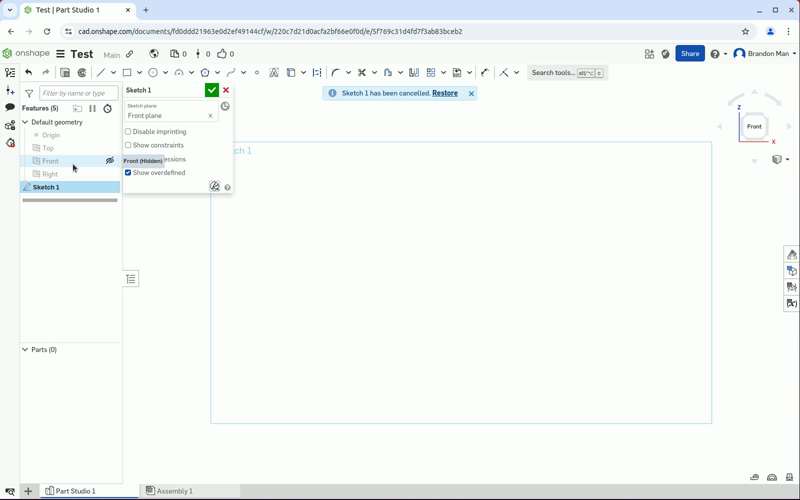
mouse_move(73, 352)
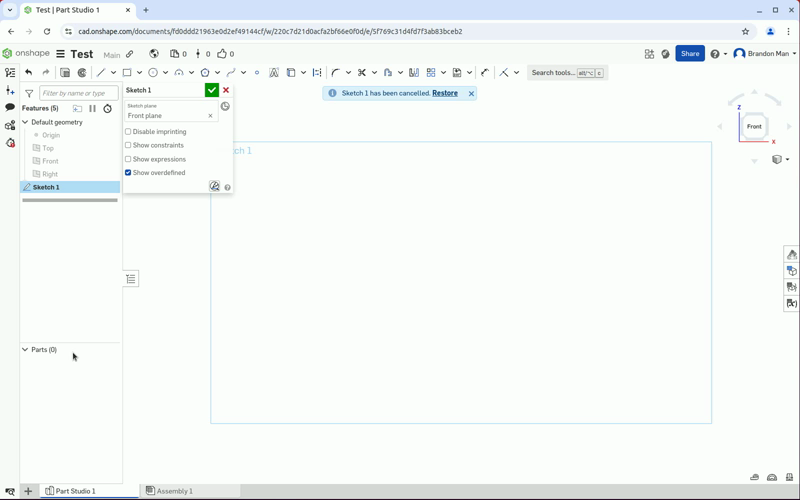
key(y)
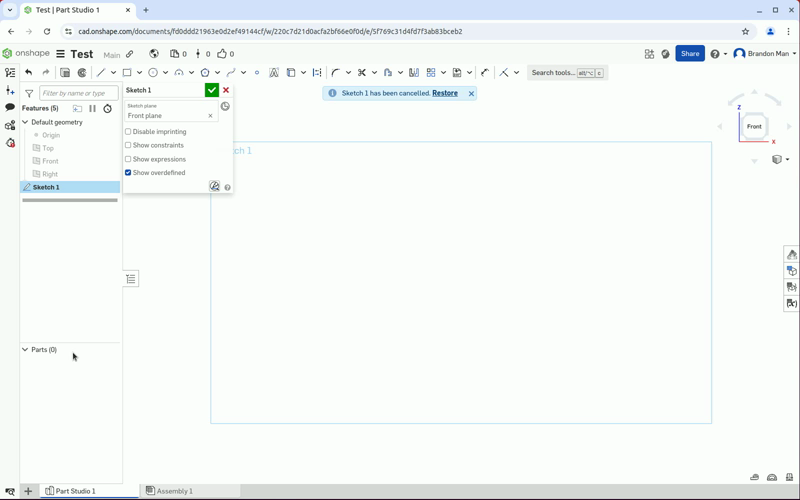
key(c)
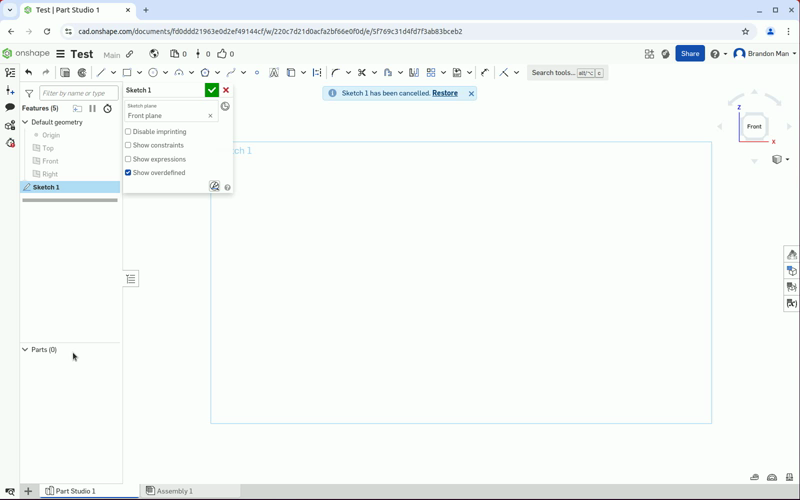
key_down(shift)
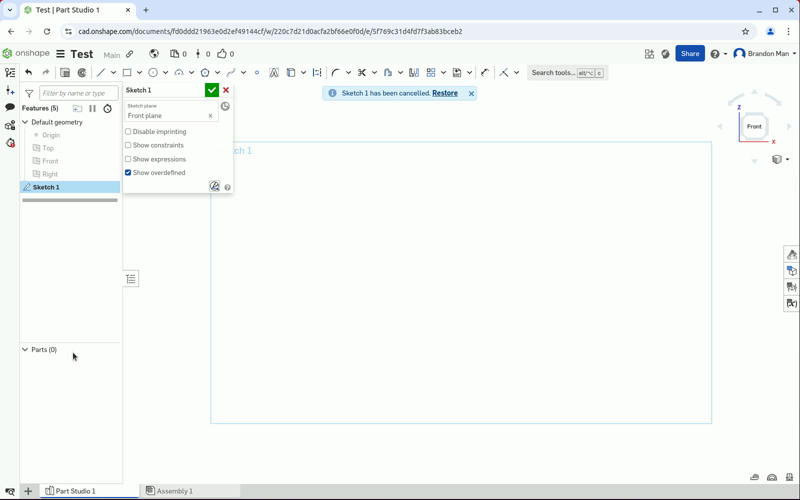
mouse_move(460, 282)
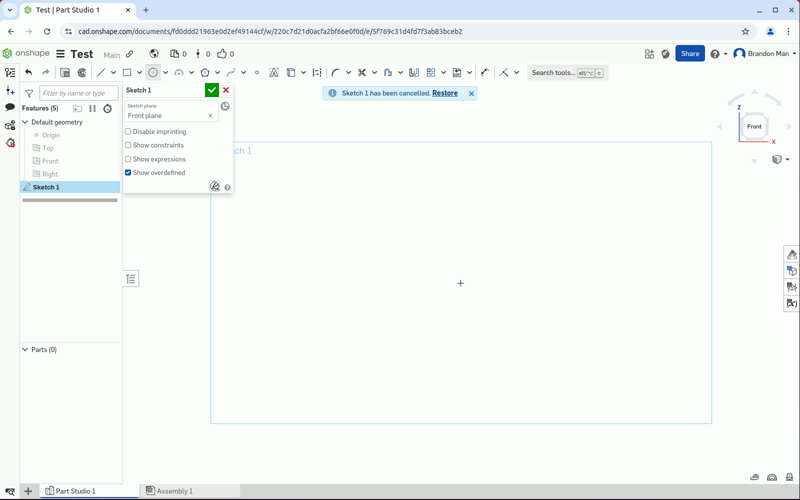
click(460, 282)
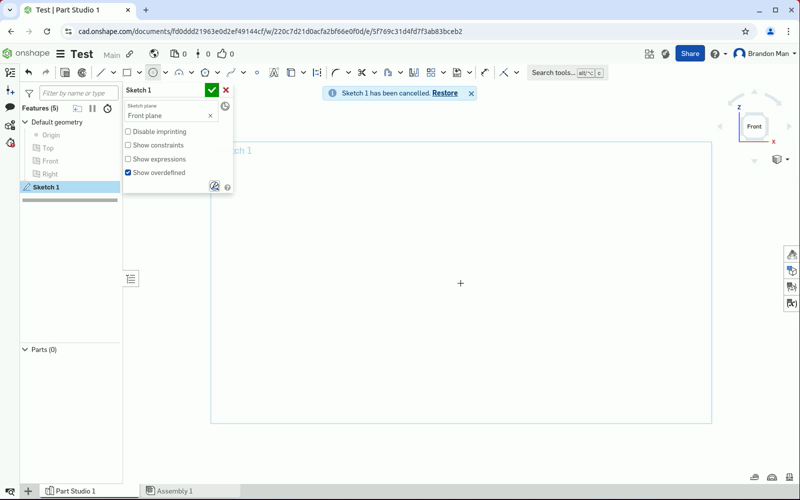
key_up(shift)
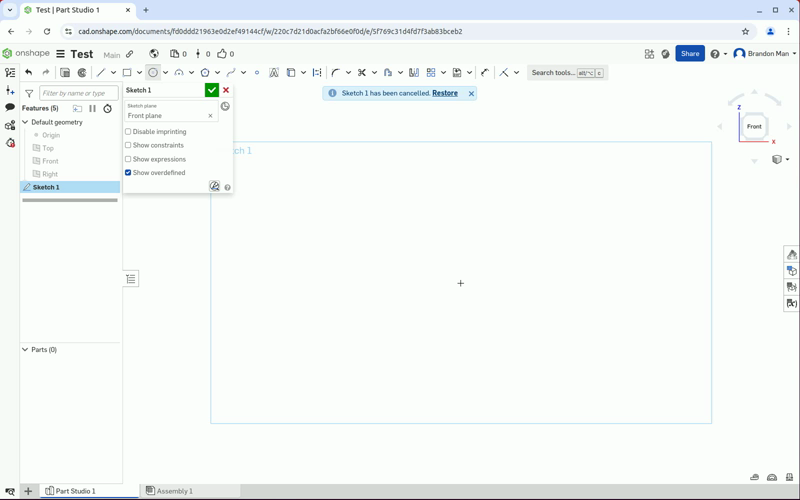
mouse_move(552, 282)
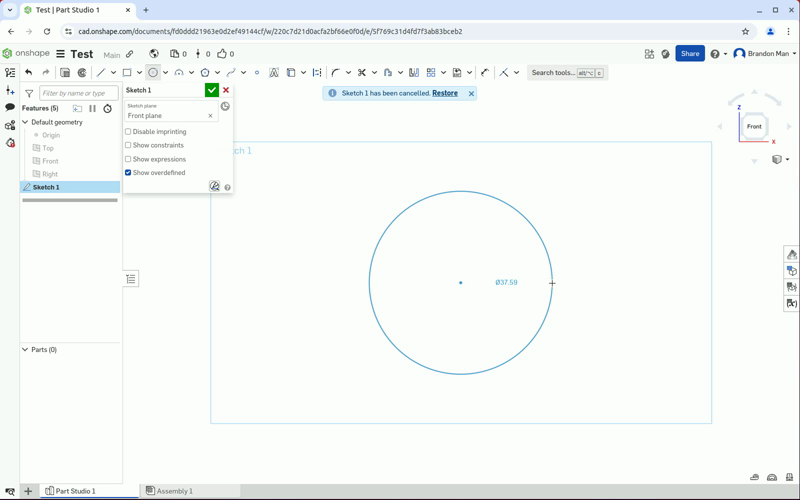
click(552, 282)
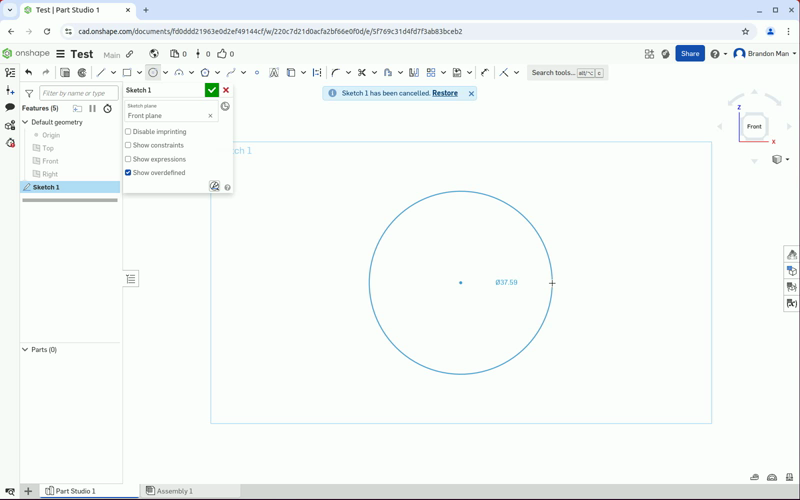
key(esc)
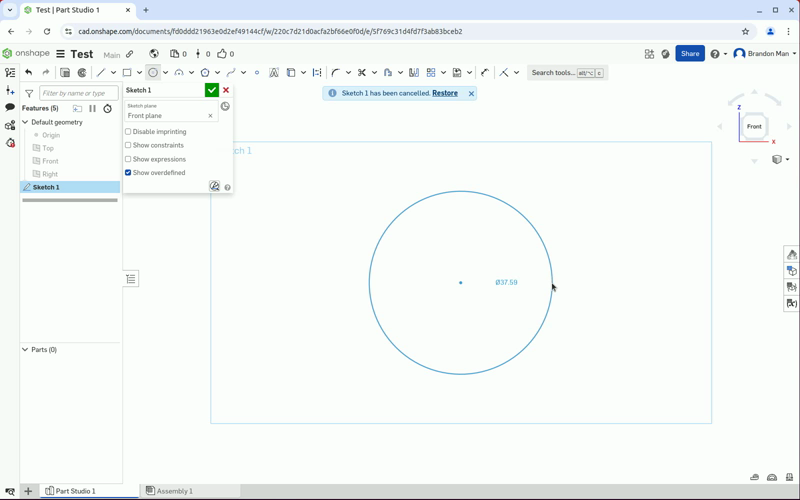
key(c)
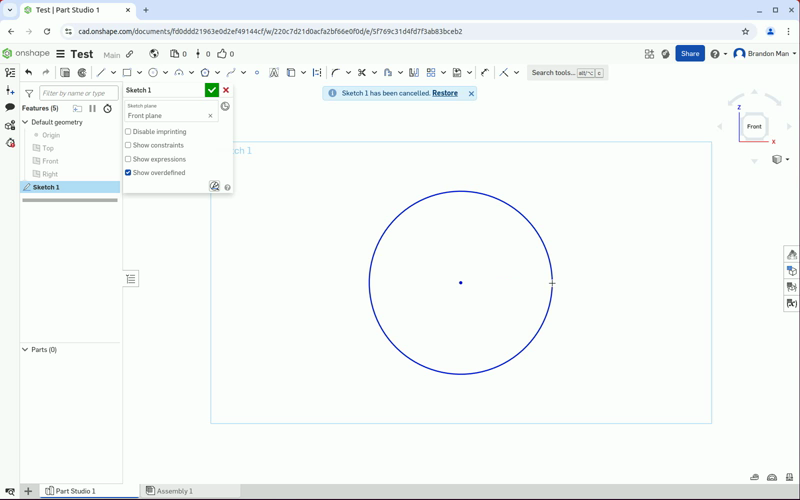
key_down(shift)
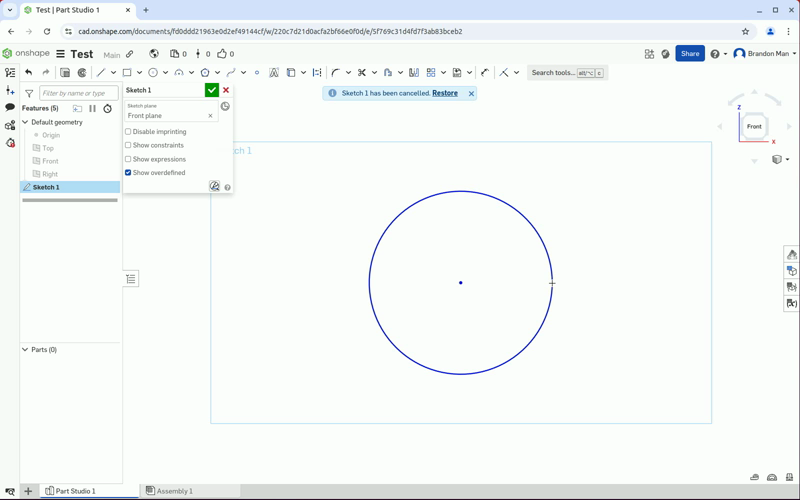
mouse_move(460, 282)
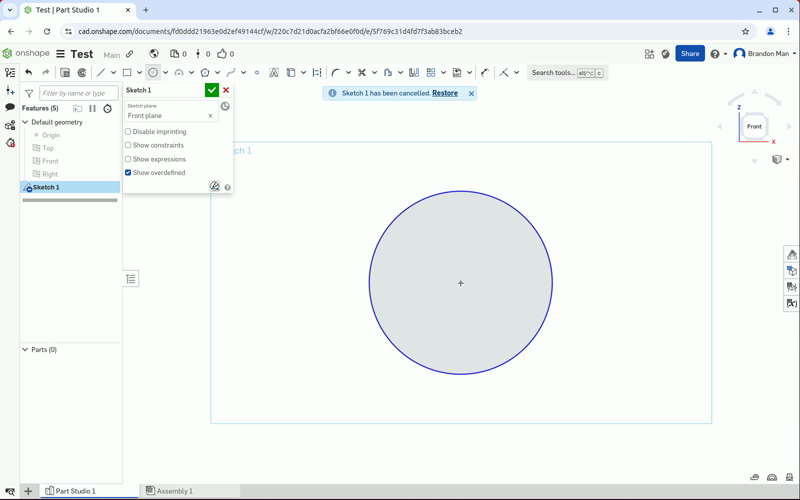
click(460, 282)
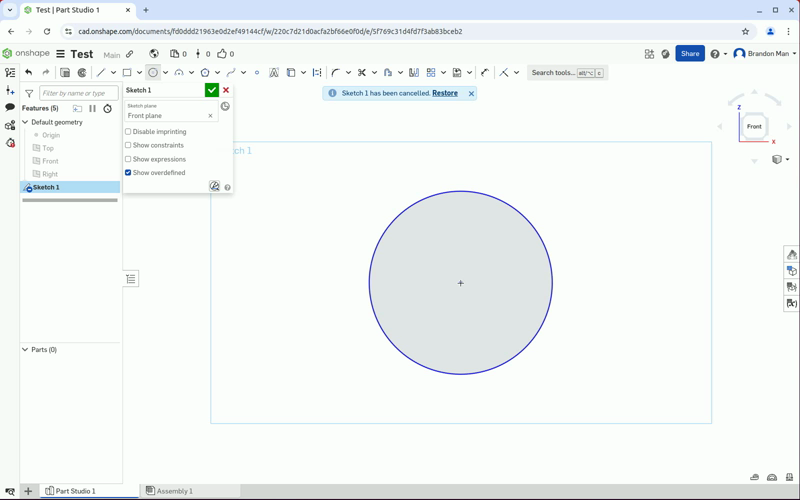
key_up(shift)
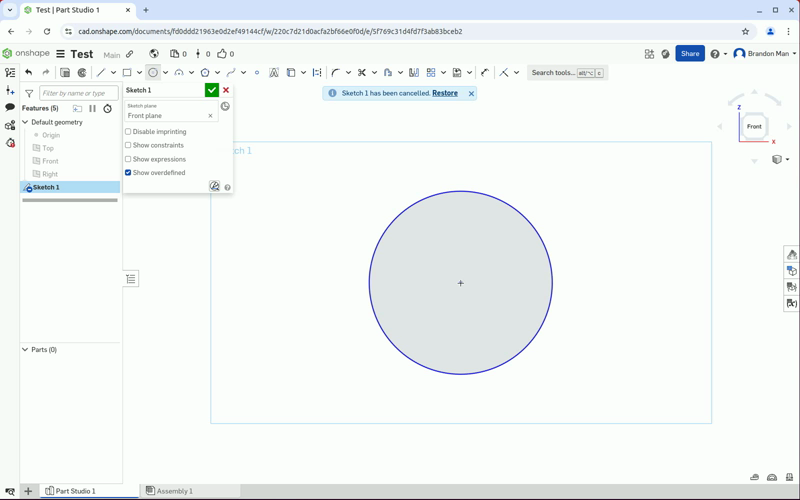
mouse_move(508, 282)
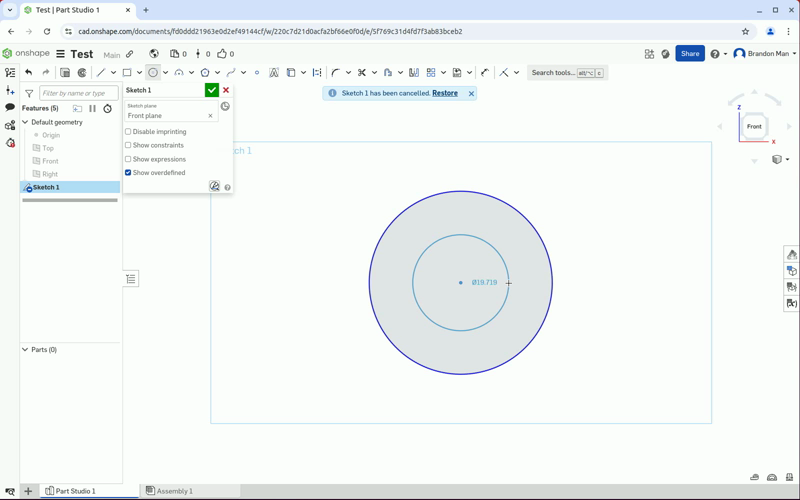
click(508, 282)
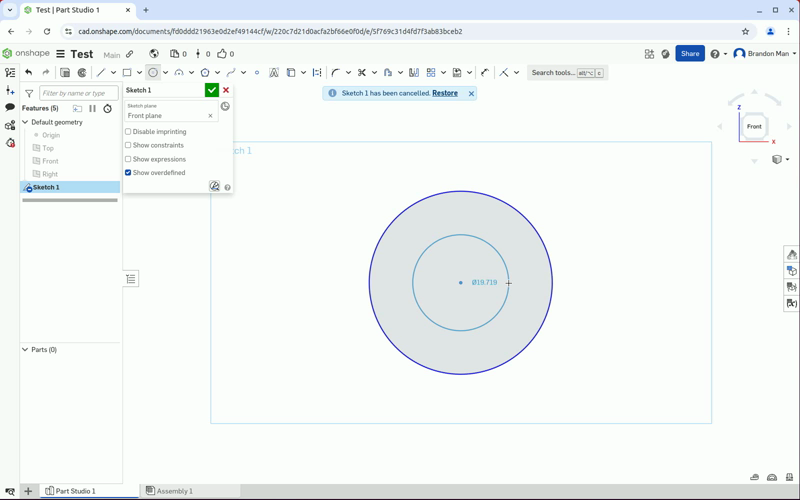
key(esc)
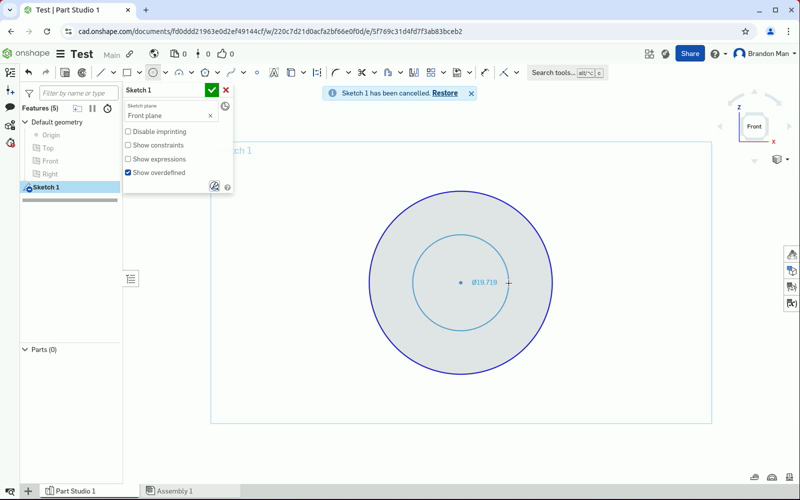
mouse_move(487, 210)
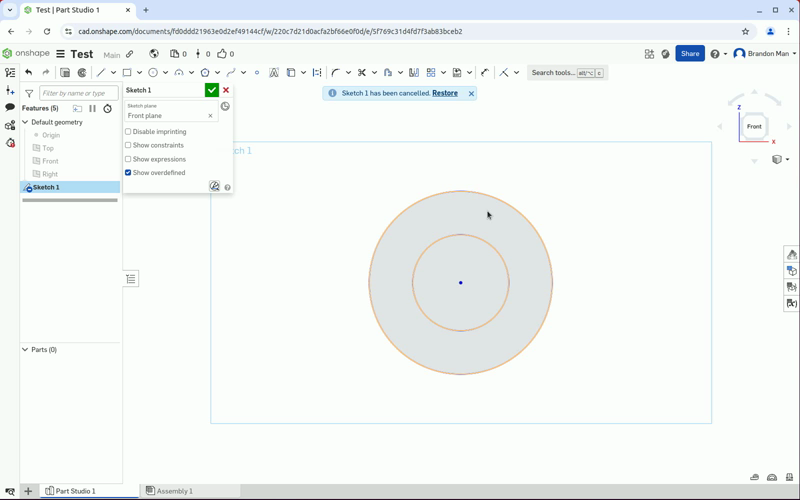
click(487, 210)
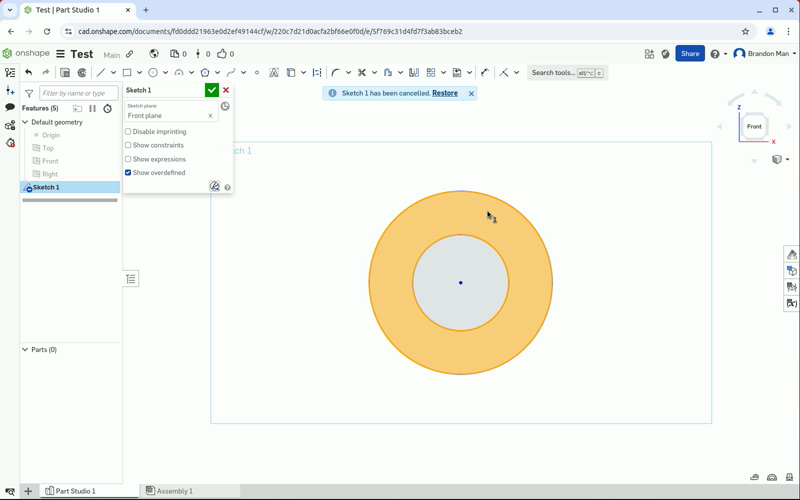
mouse_move(73, 352)
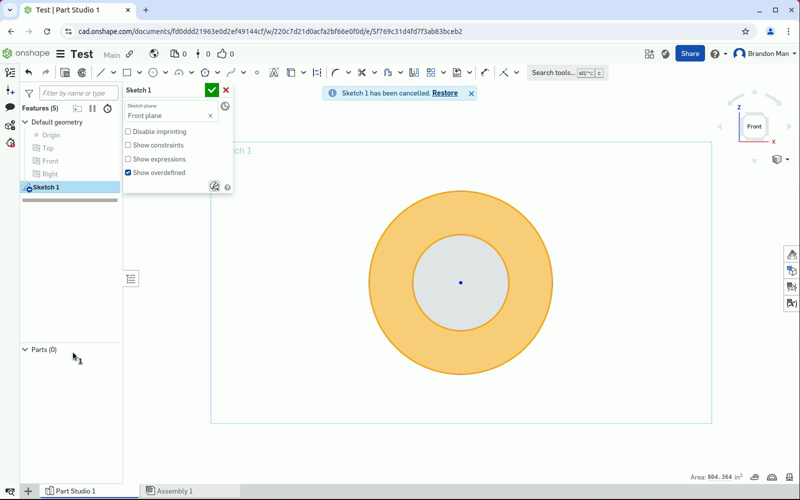
key(shift+y)
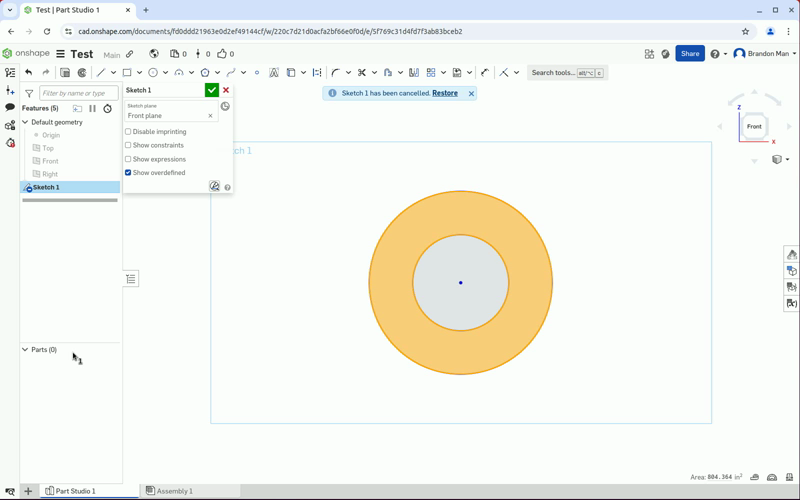
key(shift+e)
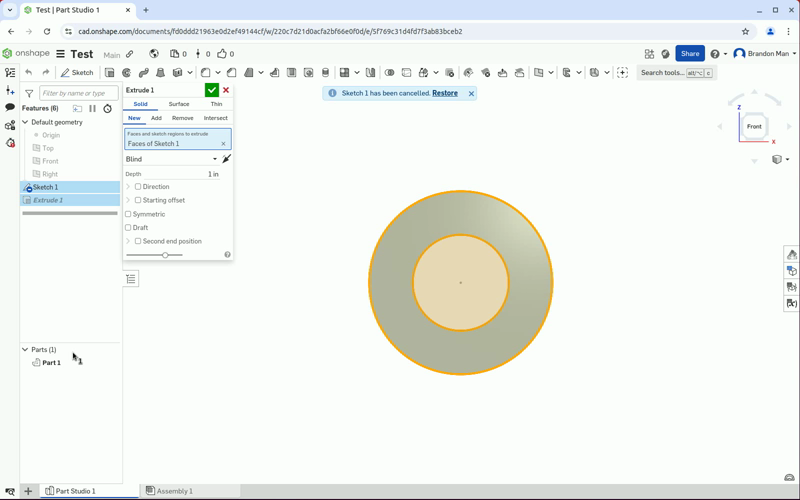
mouse_move(143, 106)
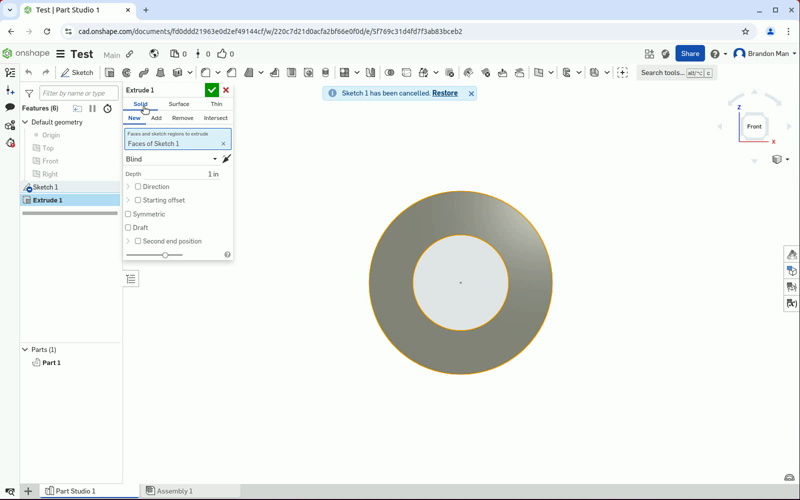
click(143, 106)
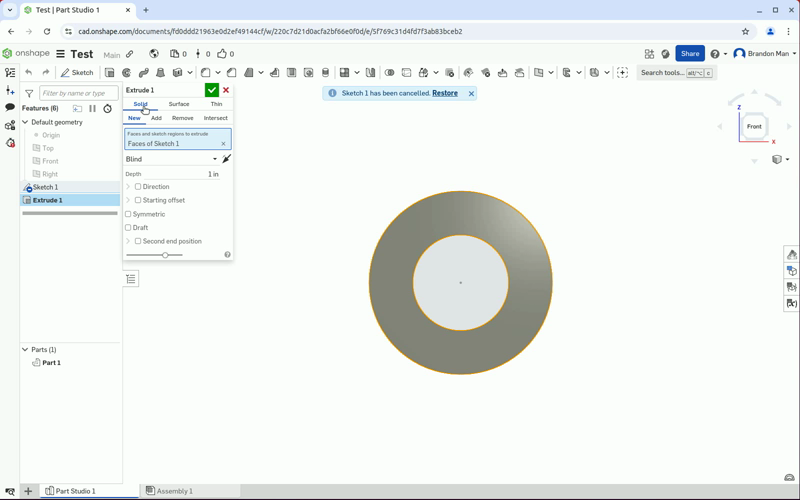
mouse_move(137, 120)
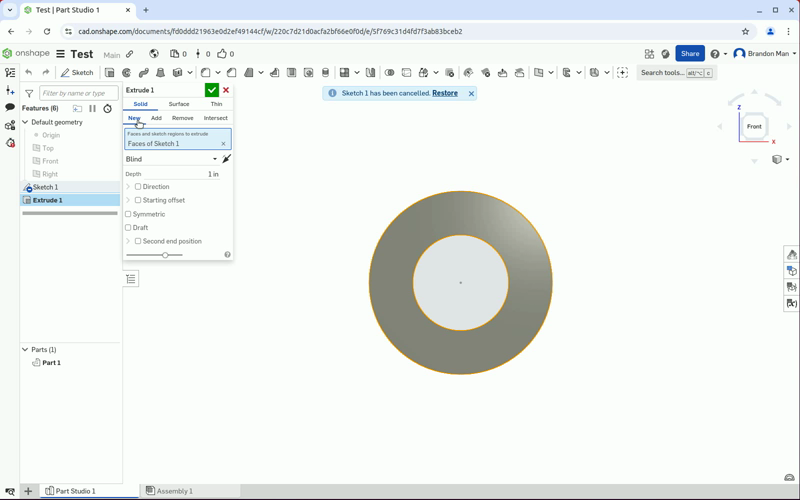
click(137, 120)
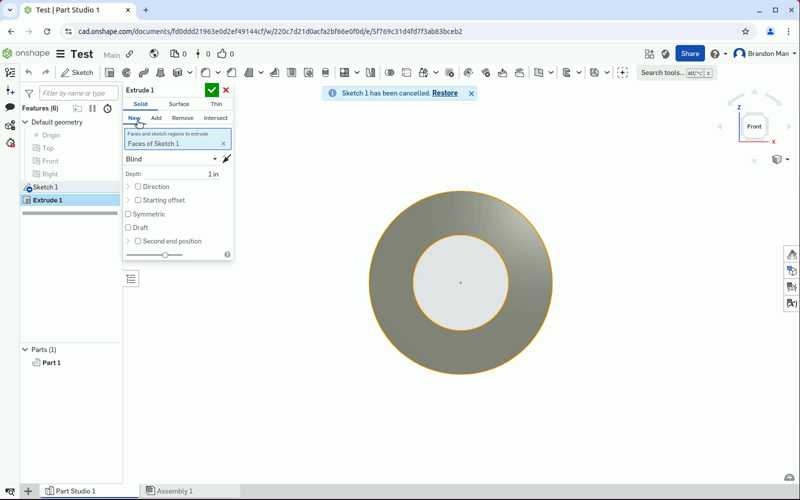
key(tab, 4)
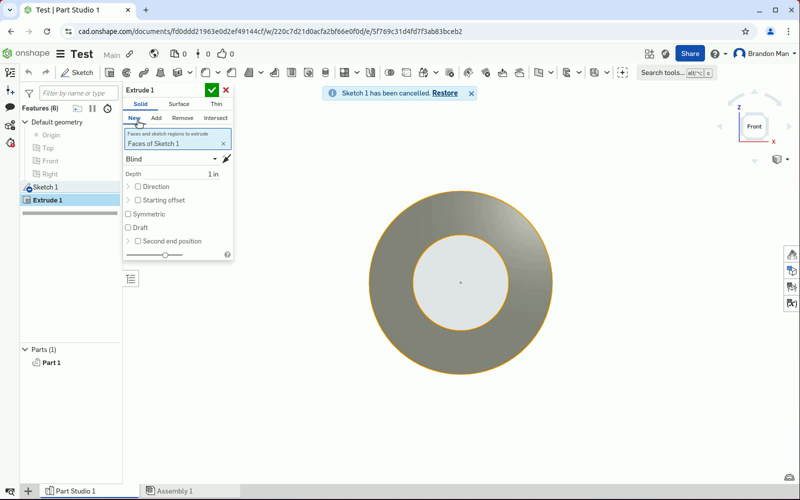
text(7.221)
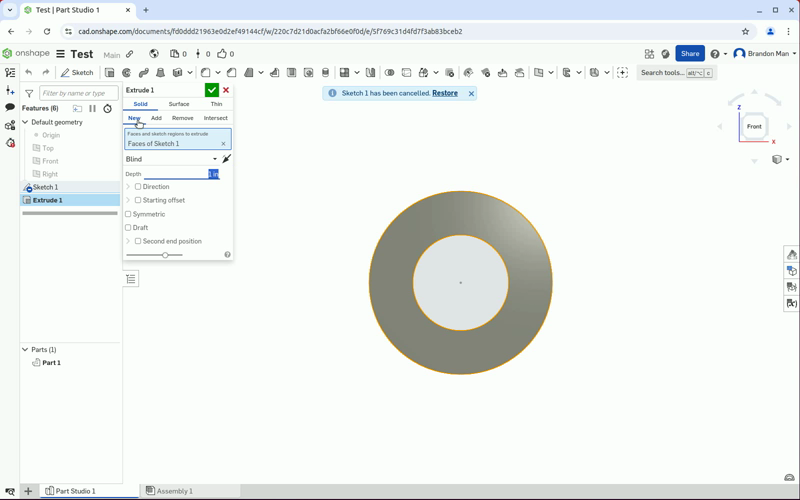
key(enter)
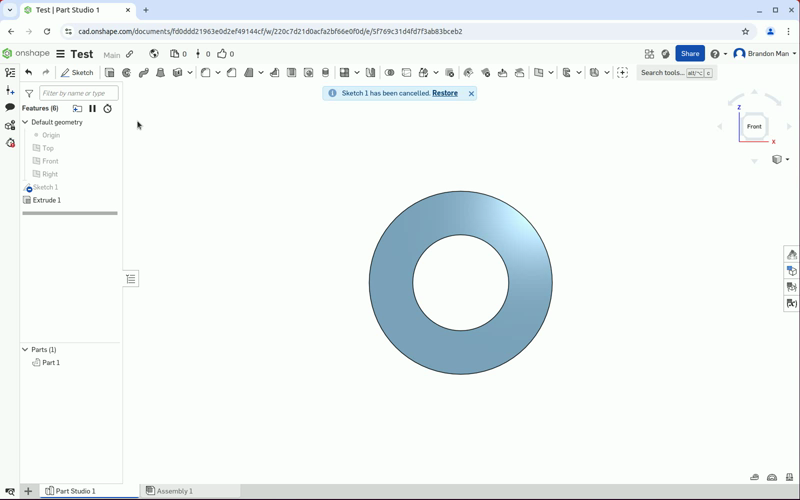
key(shift+h)
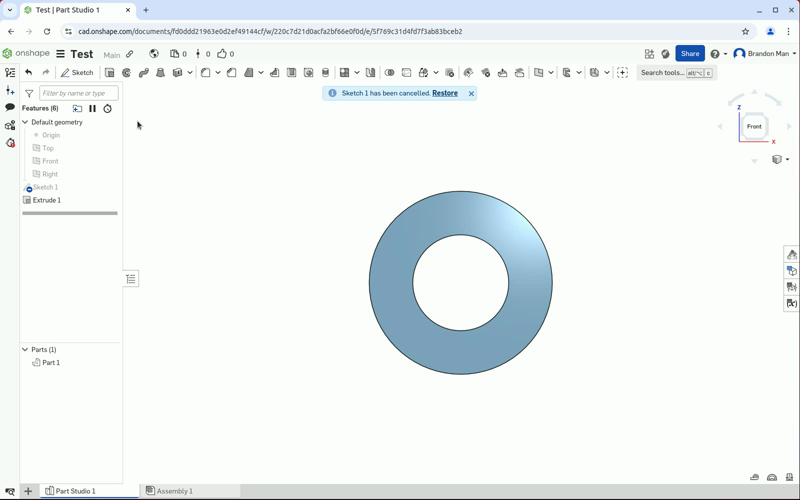
key(shift+h)
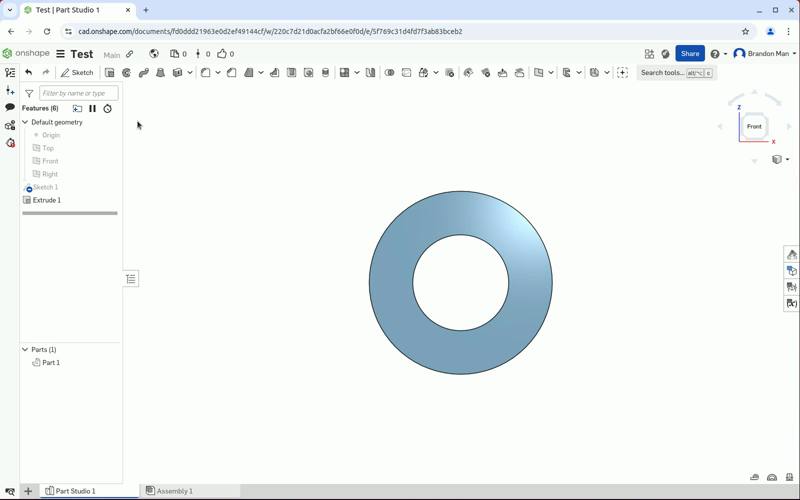
mouse_move(73, 189)
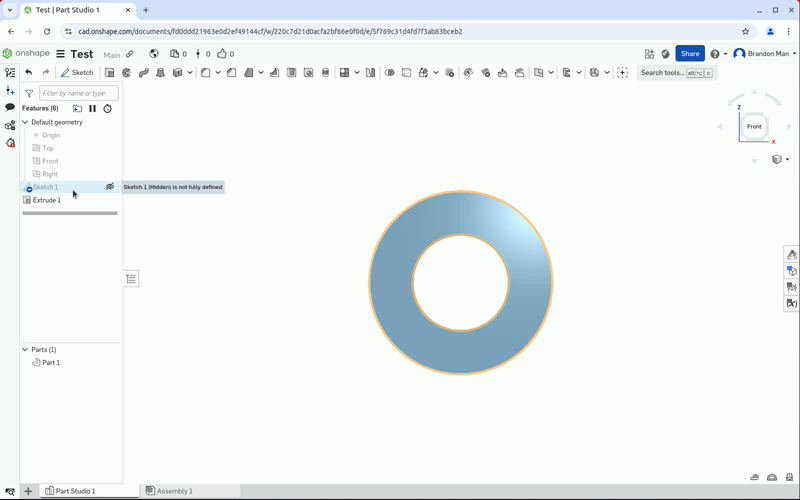
click(73, 189)
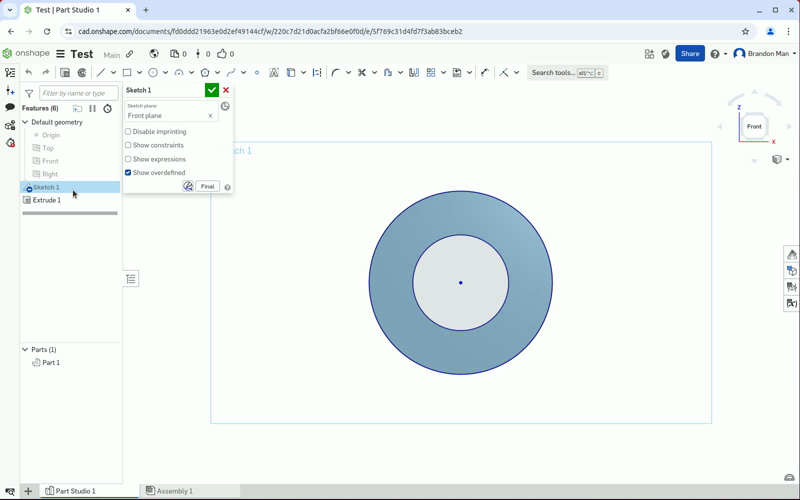
mouse_move(229, 92)
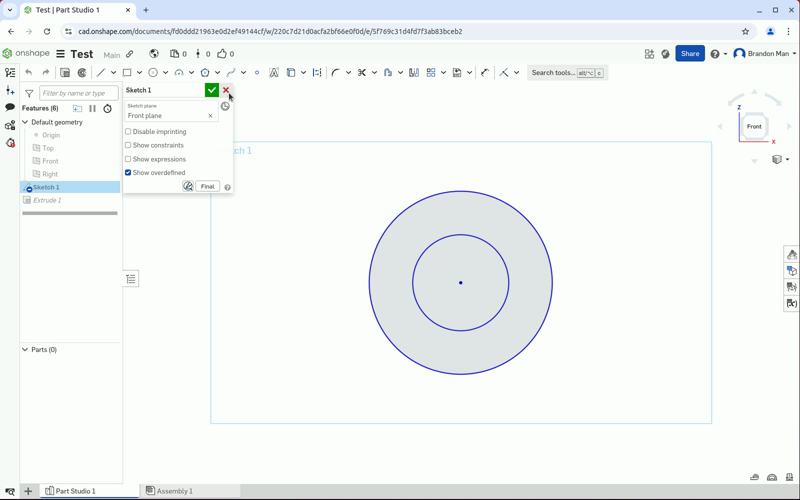
click(229, 92)
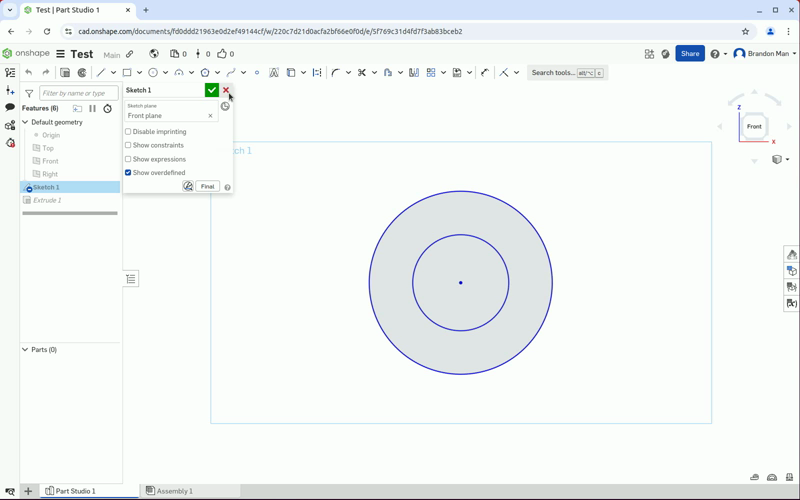
key(shift+s)
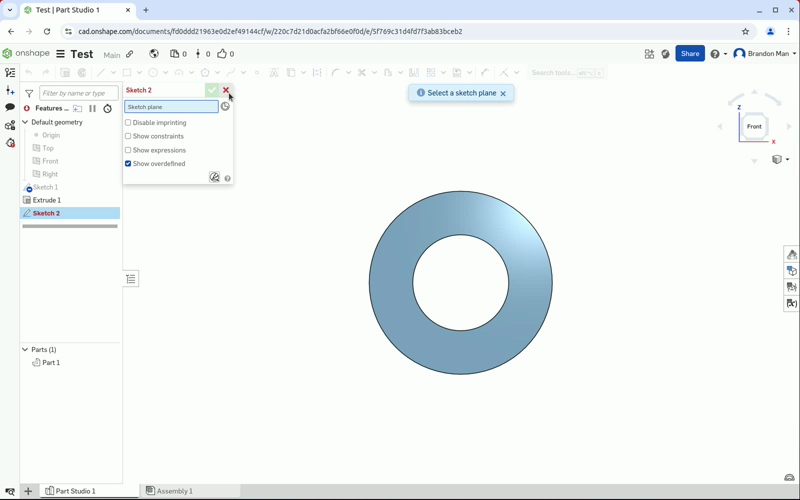
mouse_move(73, 163)
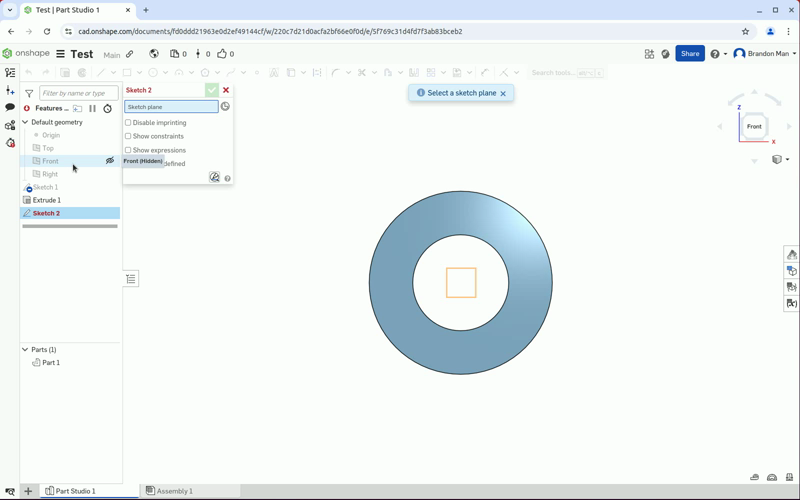
click(73, 163)
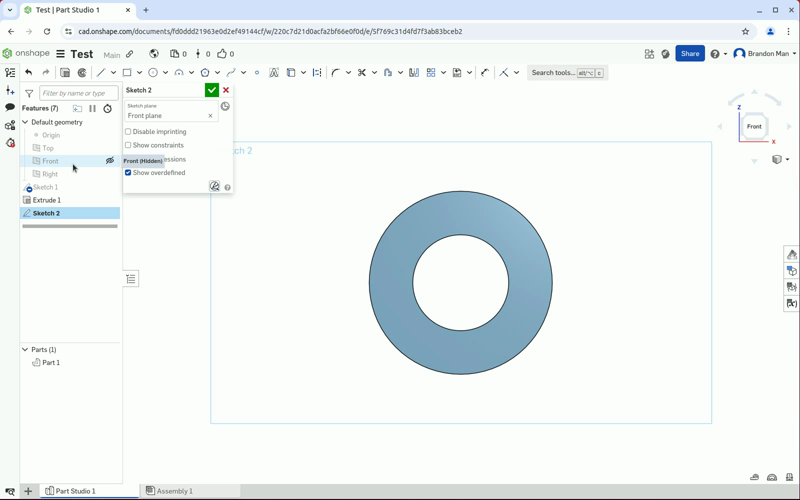
mouse_move(73, 352)
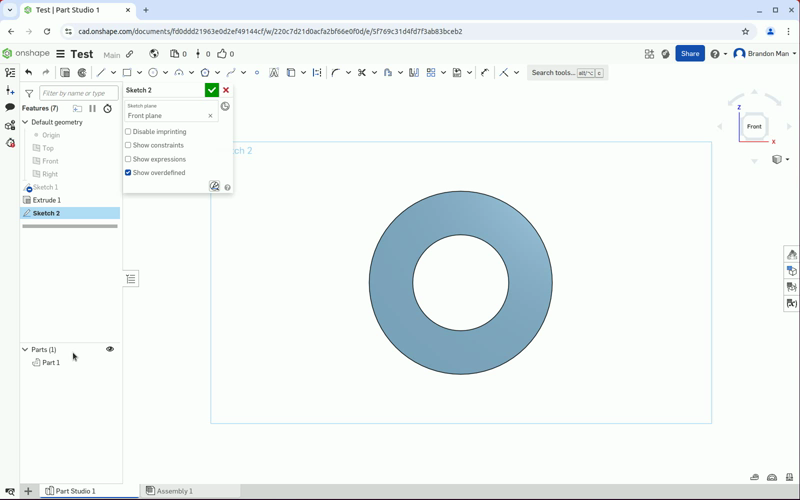
key(y)
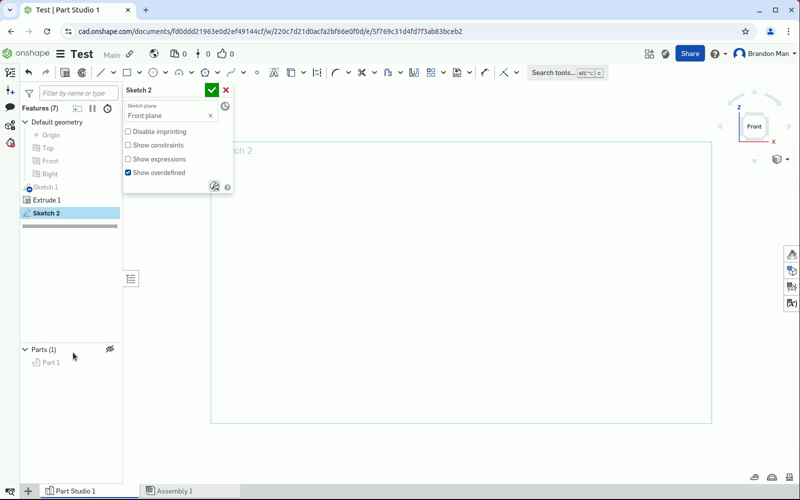
key(c)
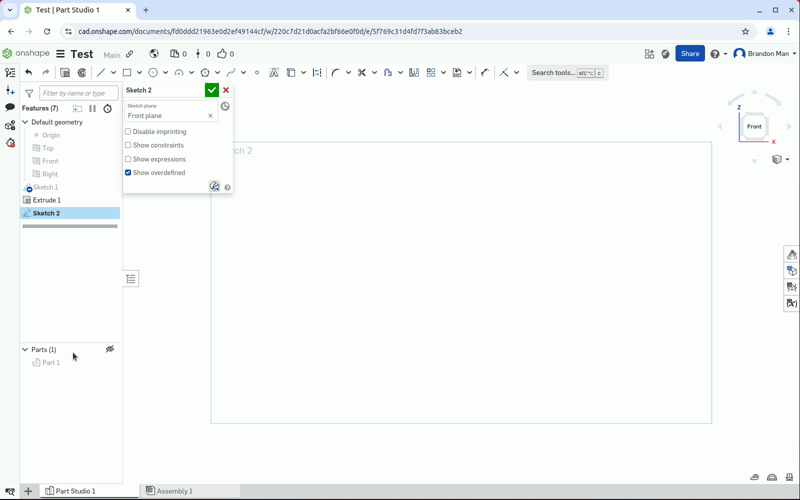
key_down(shift)
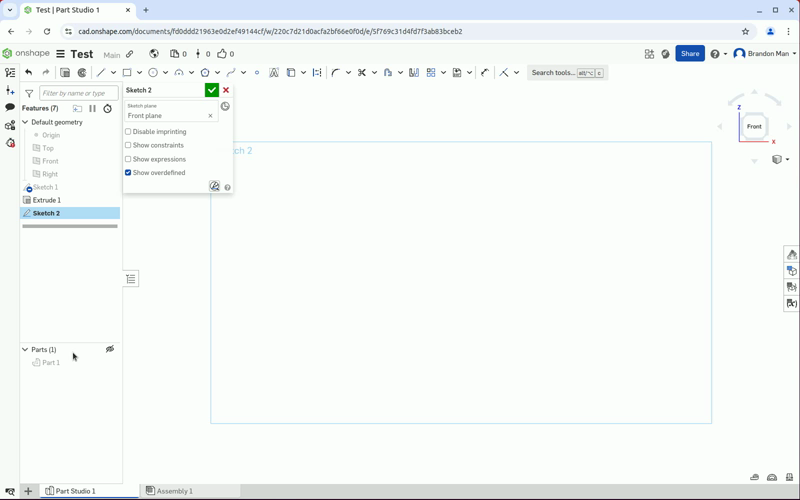
mouse_move(461, 282)
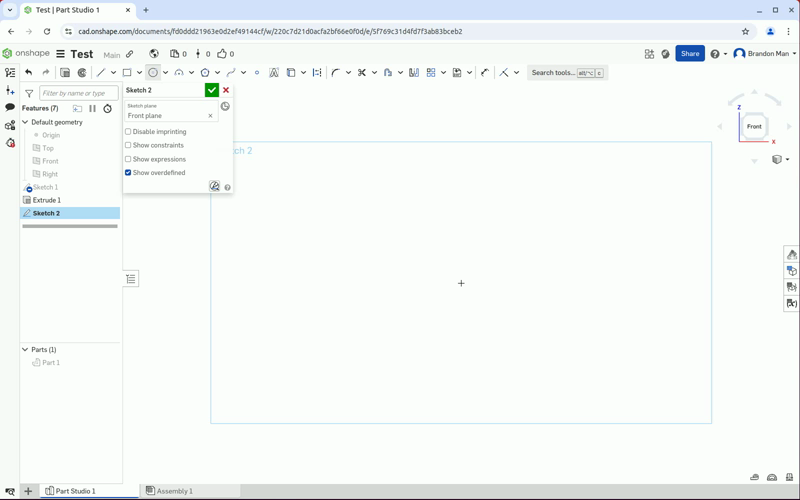
click(461, 282)
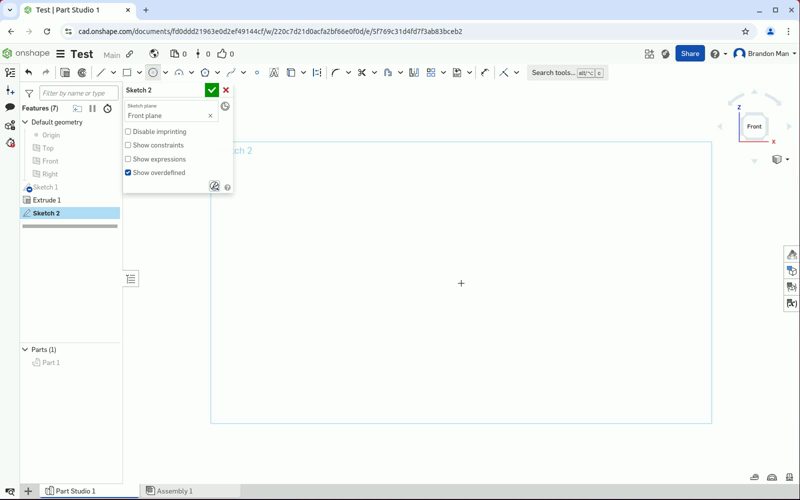
key_up(shift)
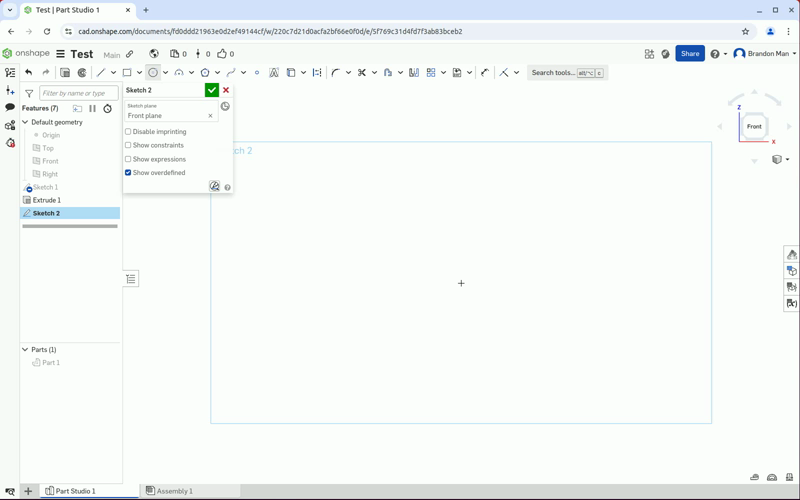
mouse_move(574, 282)
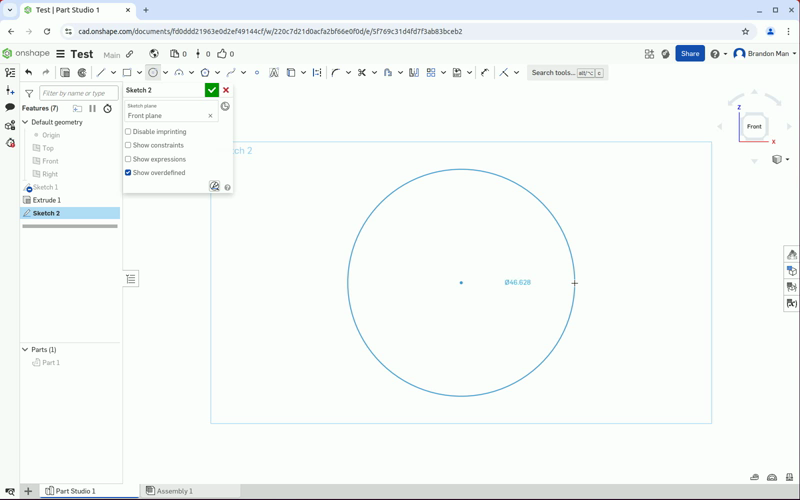
click(574, 282)
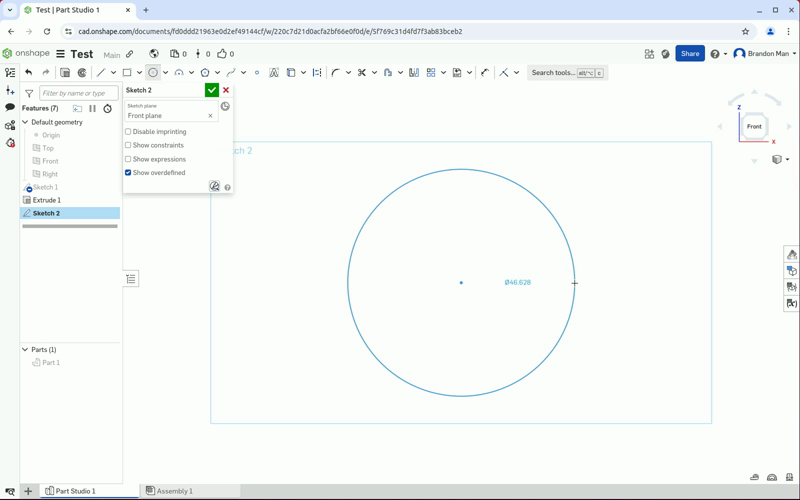
key(esc)
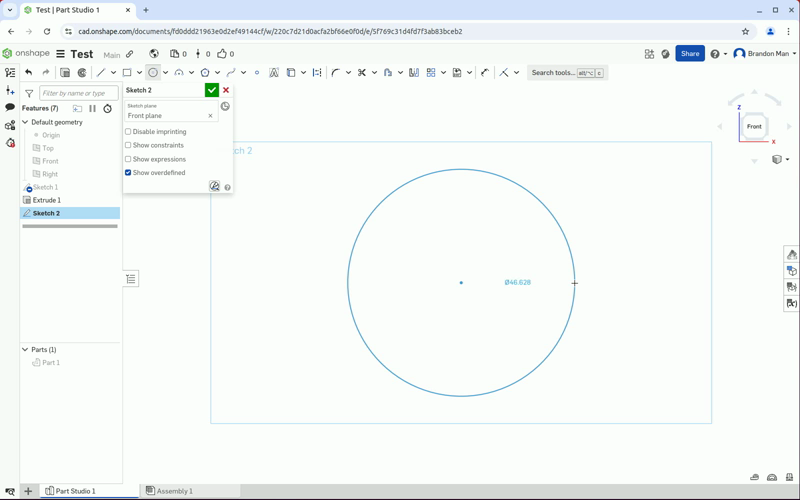
key(c)
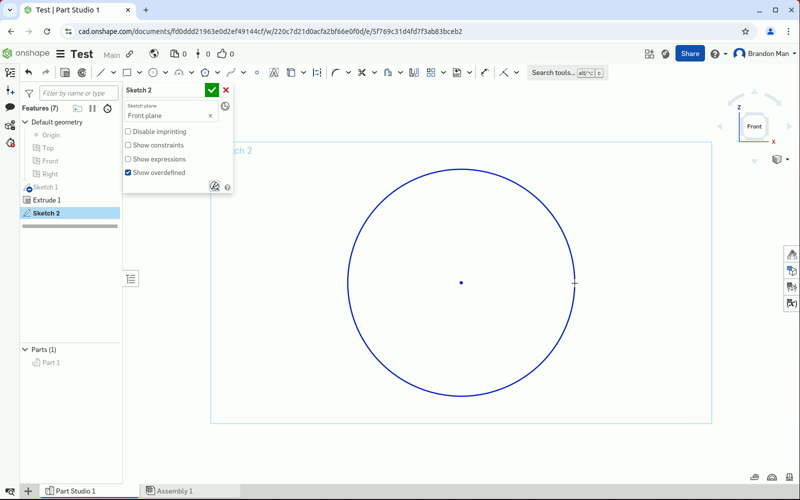
key_down(shift)
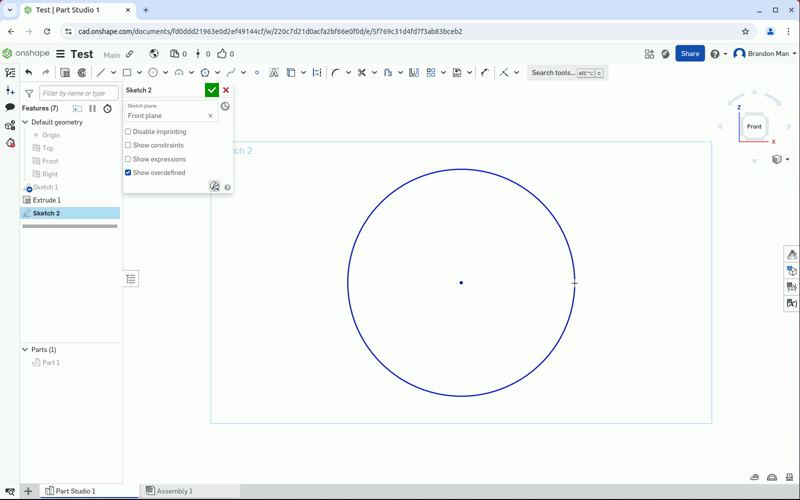
mouse_move(461, 282)
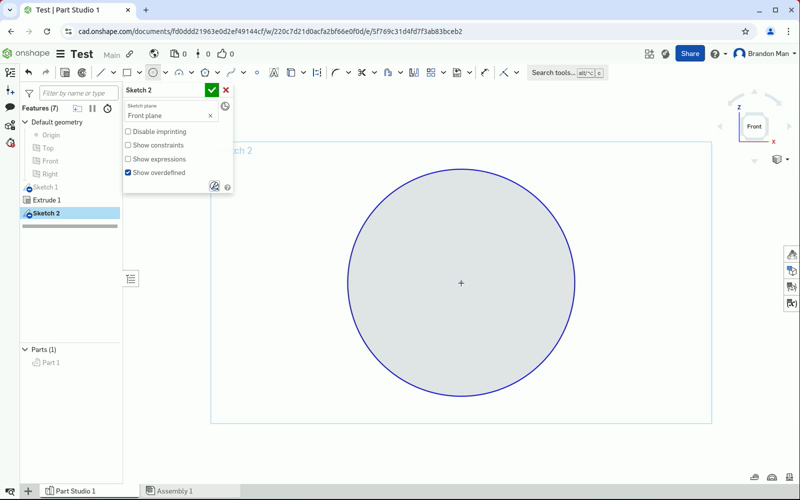
click(461, 282)
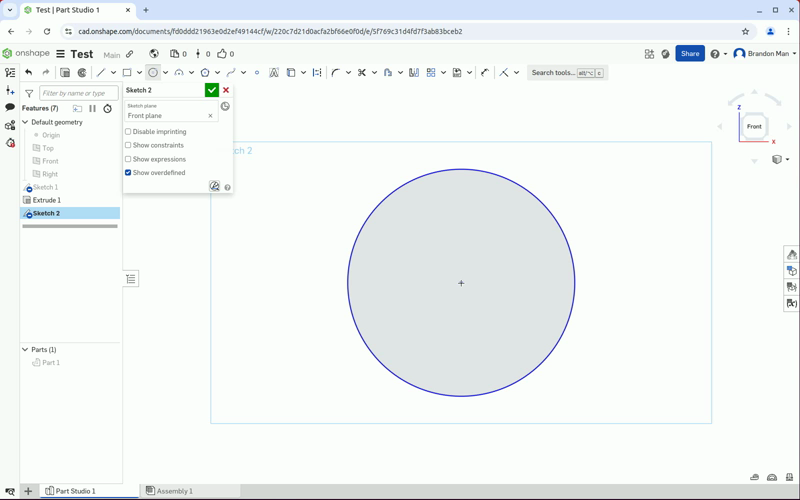
key_up(shift)
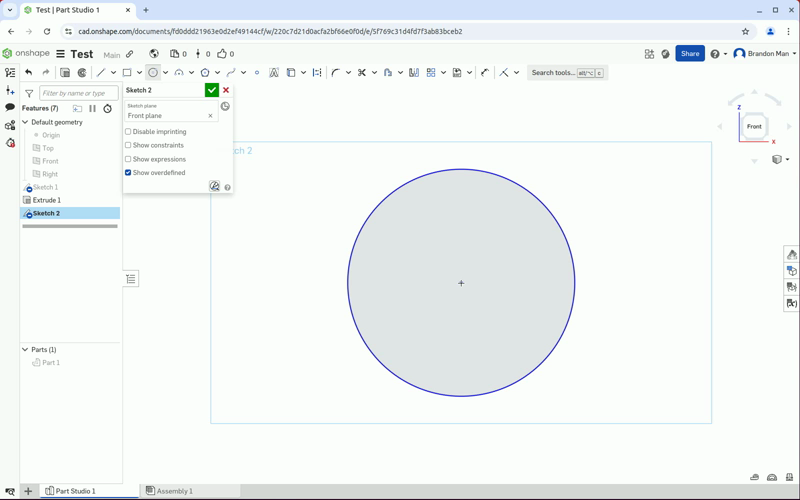
mouse_move(508, 282)
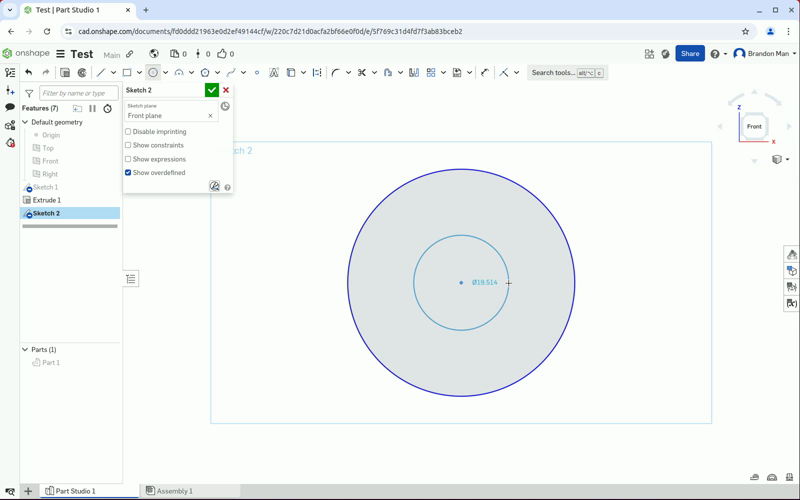
click(508, 282)
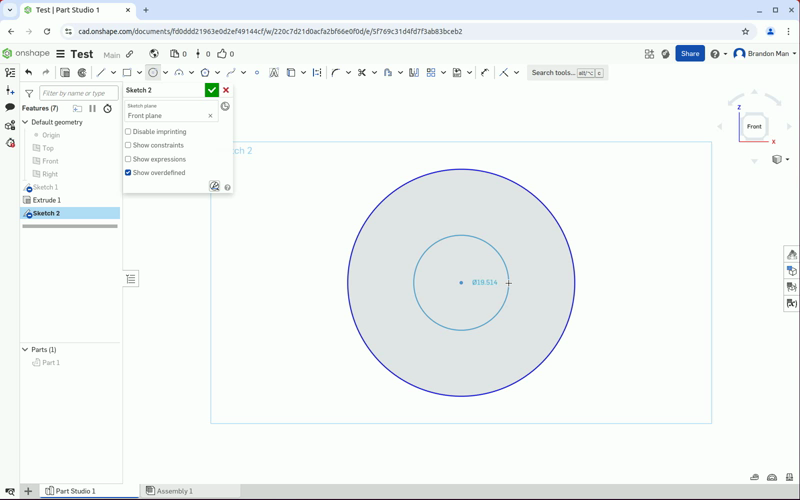
key(esc)
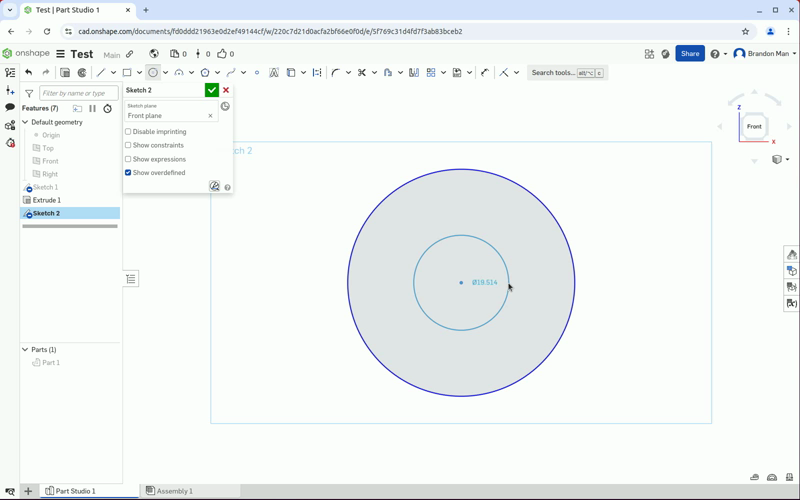
mouse_move(438, 353)
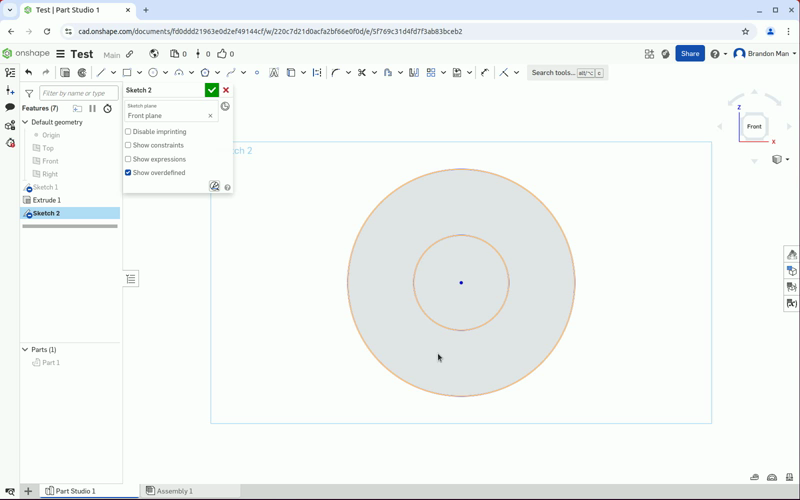
click(438, 353)
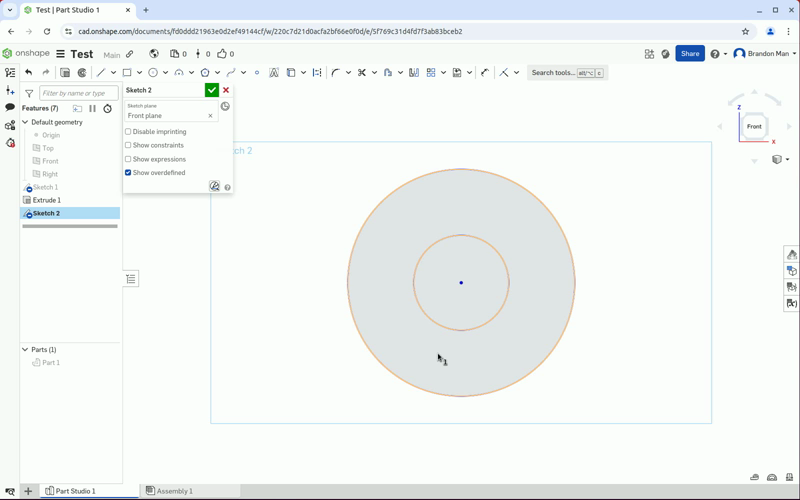
mouse_move(73, 352)
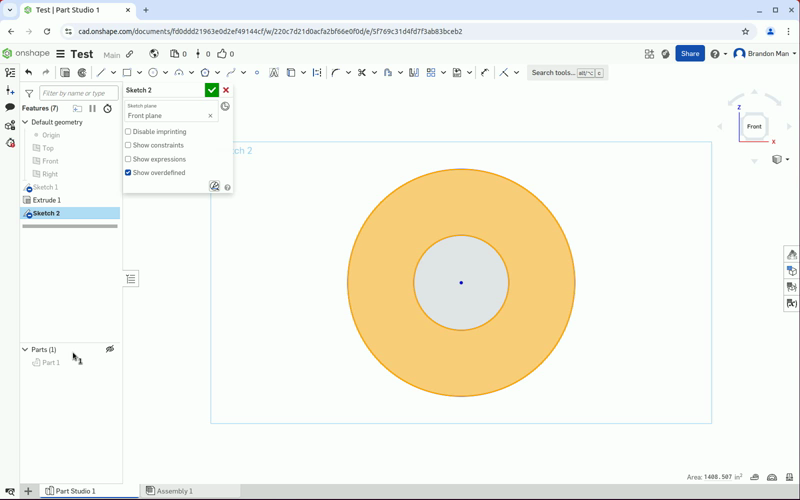
key(shift+y)
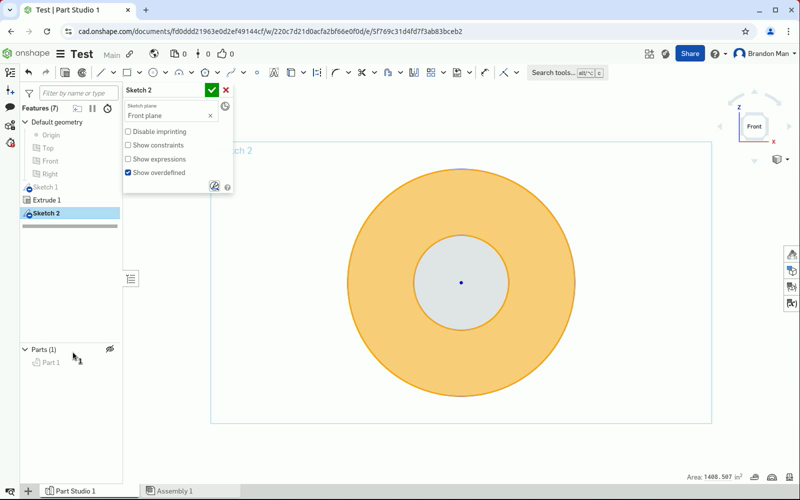
key(shift+e)
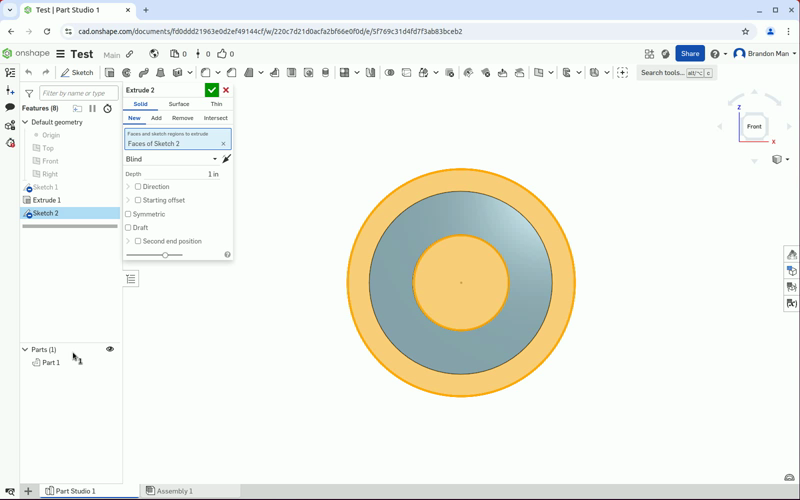
mouse_move(143, 106)
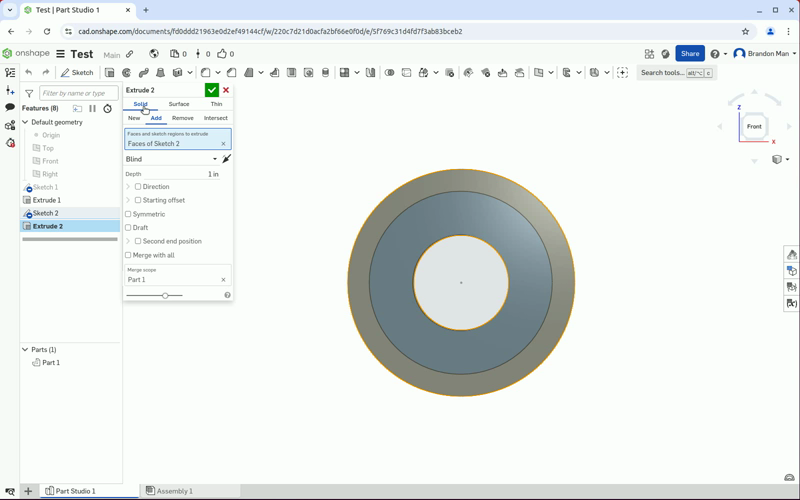
click(143, 106)
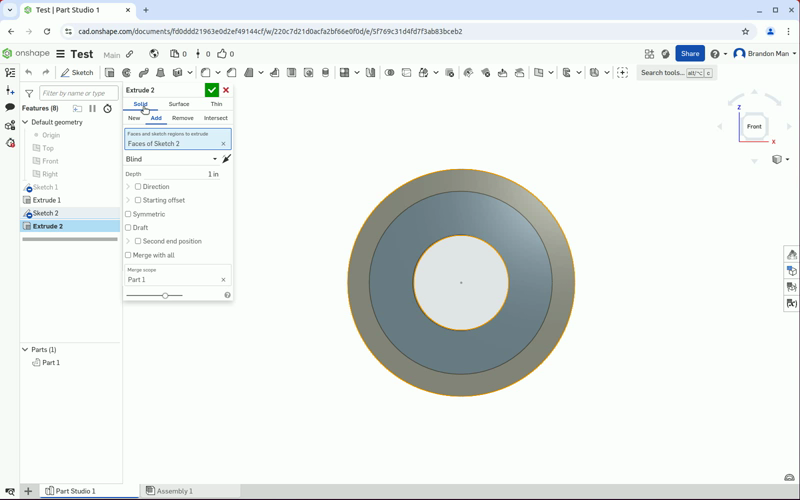
mouse_move(137, 120)
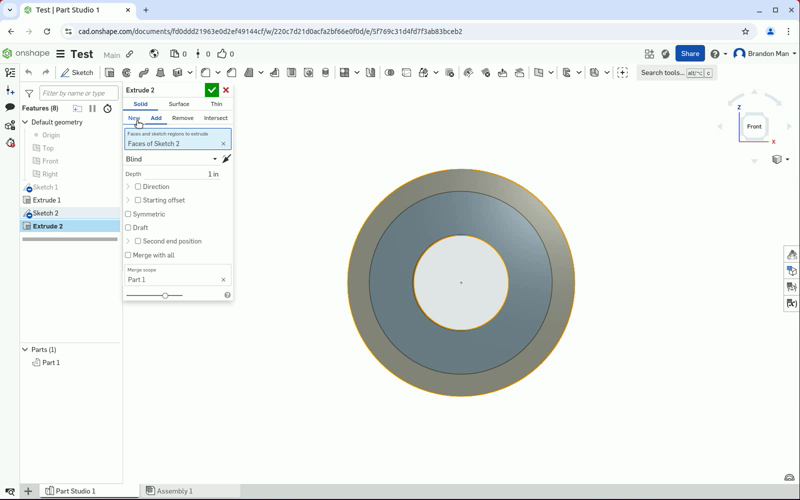
click(137, 120)
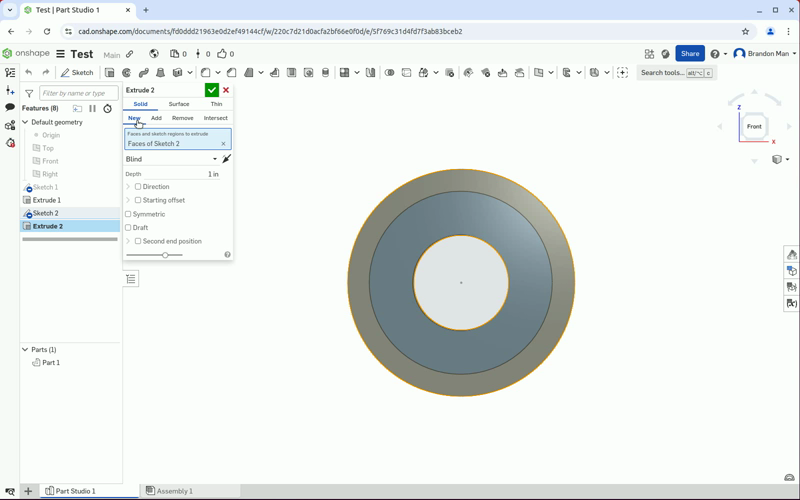
key(tab, 4)
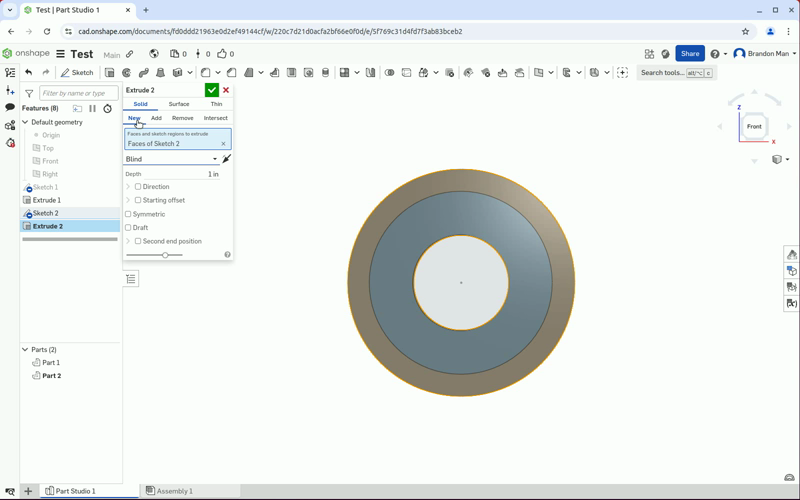
text(-1.444)
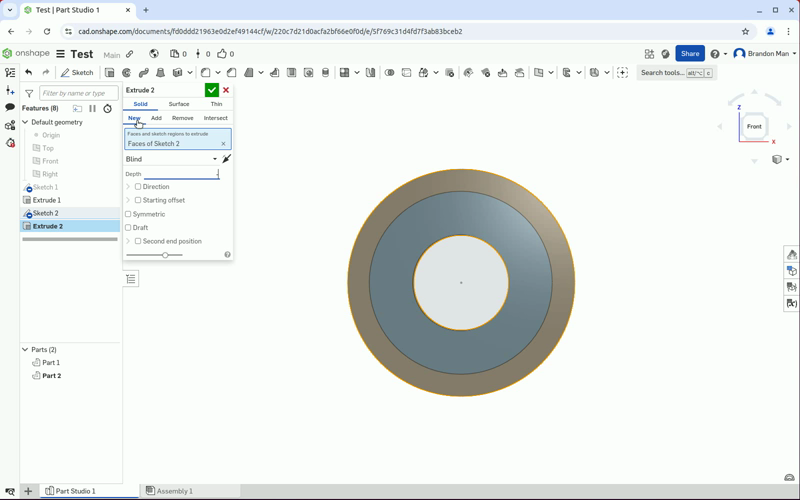
key(enter)
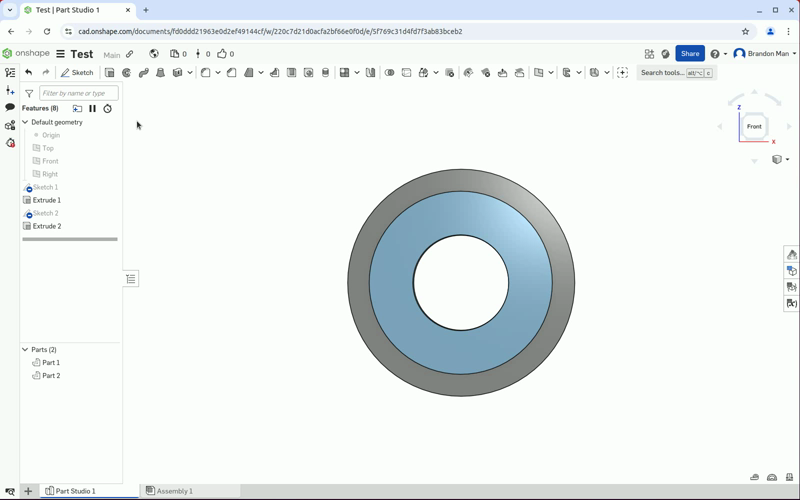
key(shift+h)
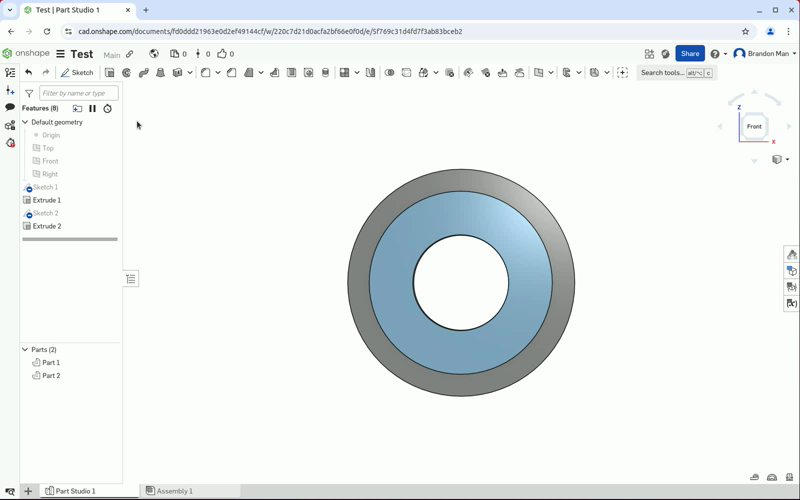
key(shift+h)
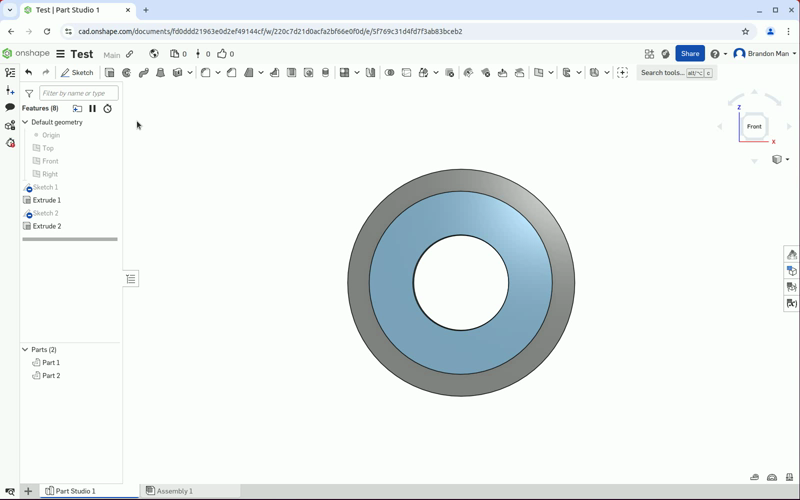
key(shift+7)
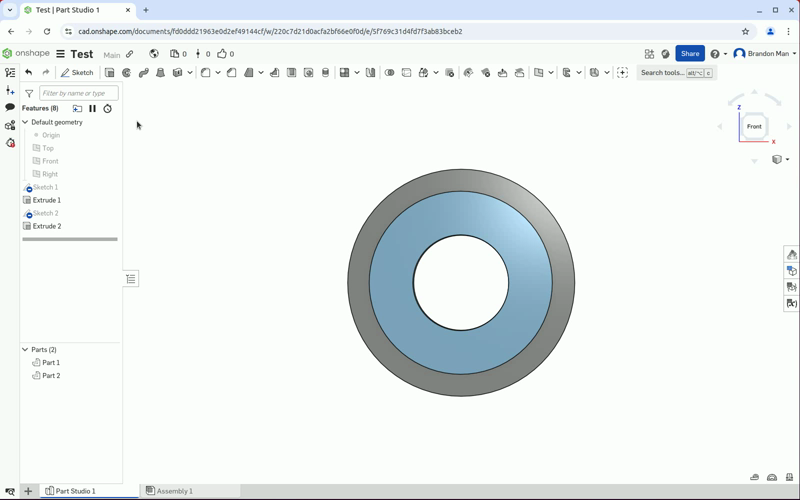
key(left, 2)
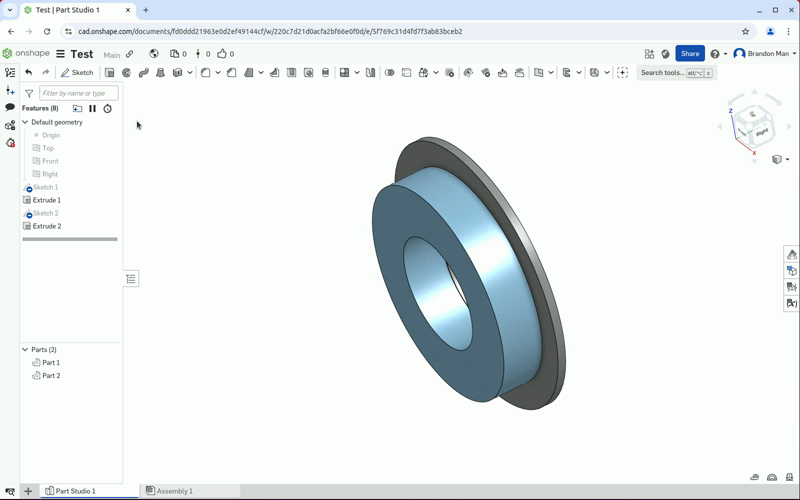
key(down, 2)
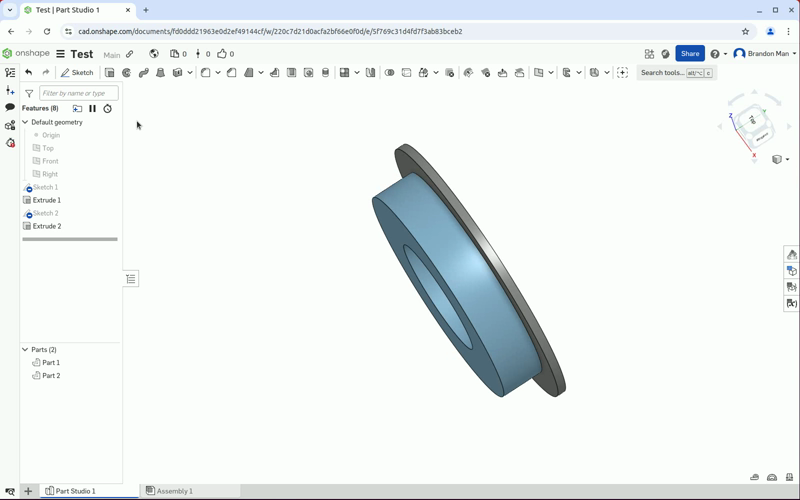
key(up, 2)
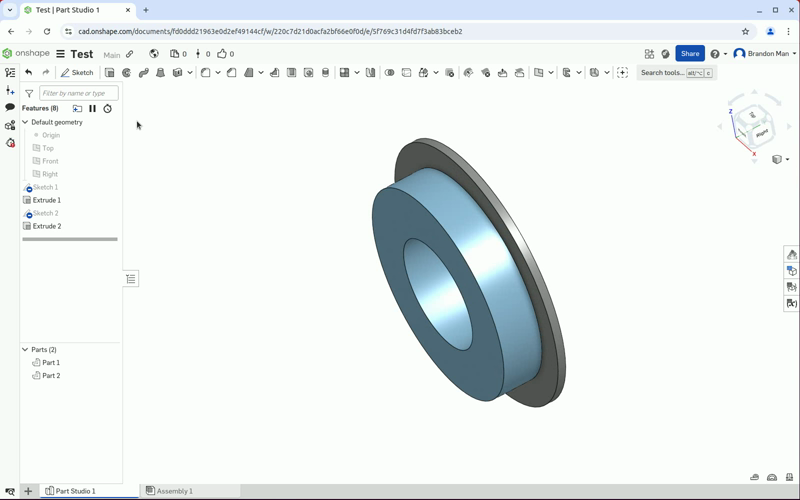
key(right, 2)
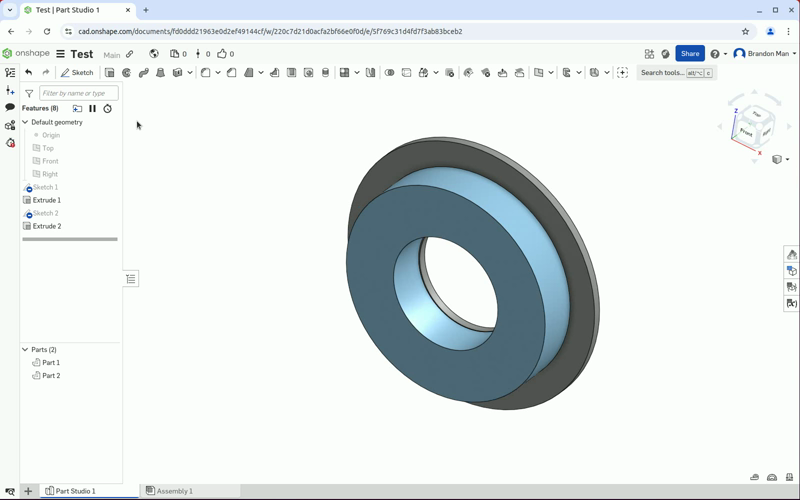
mouse_move(73, 189)
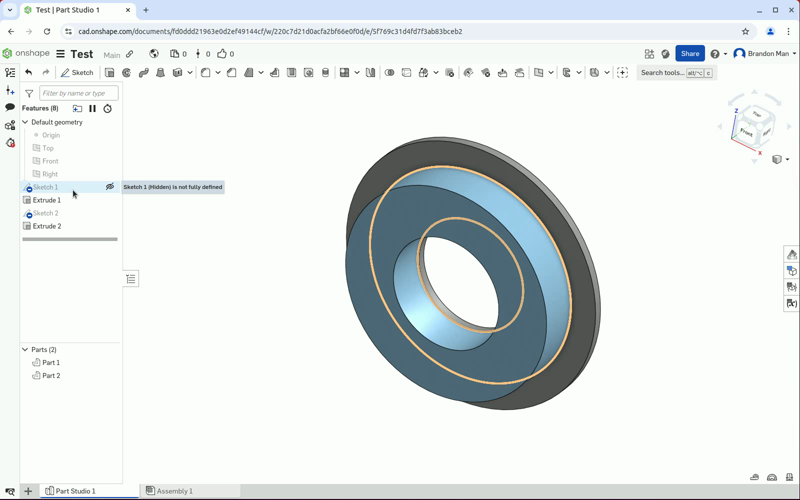
click(73, 189)